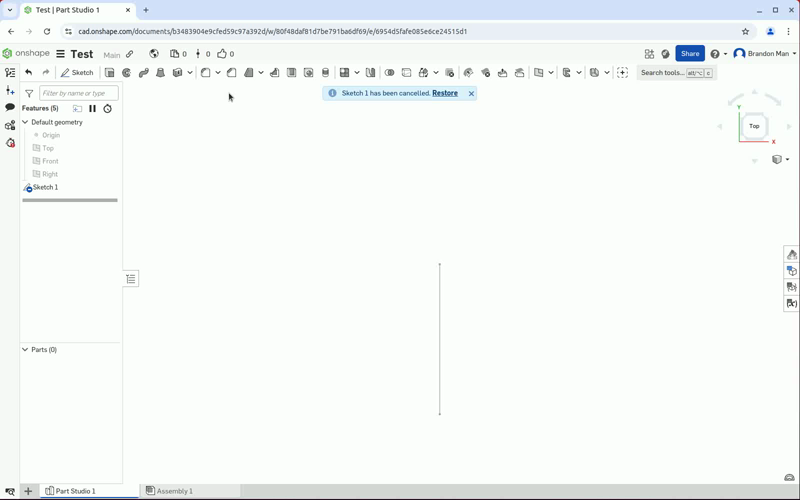
key(shift+h)
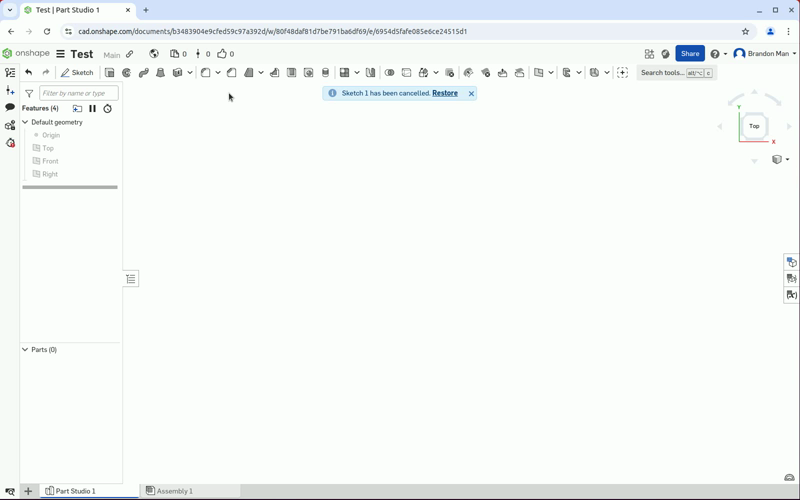
mouse_move(73, 352)
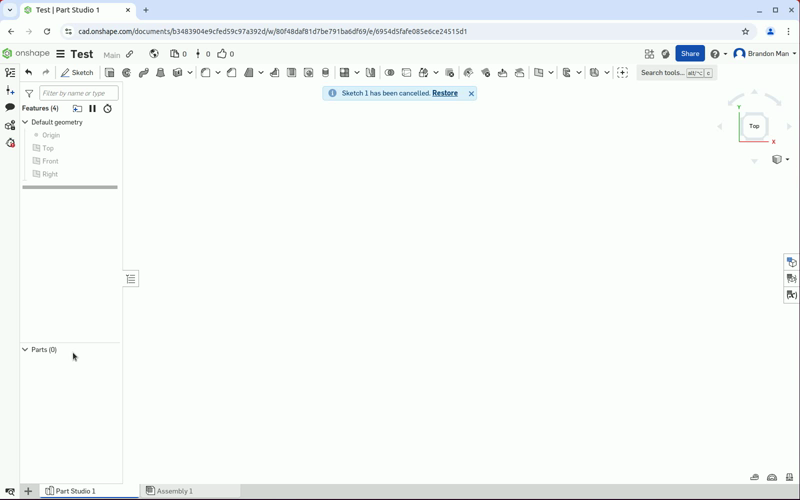
key(y)
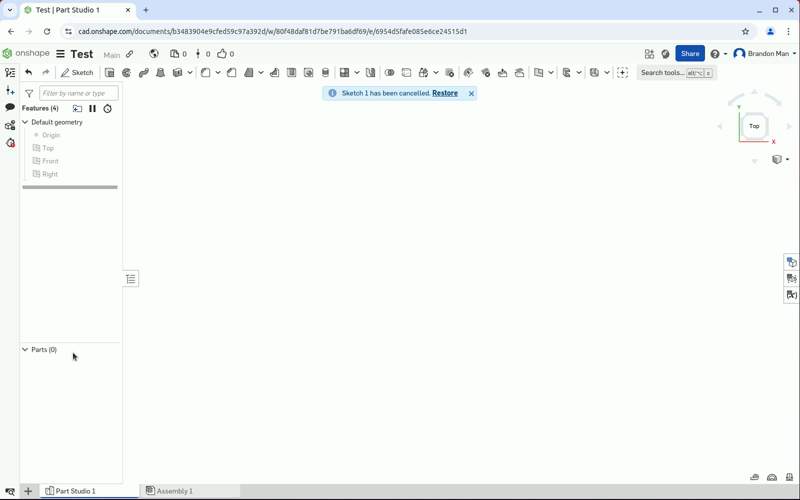
key(shift+p)
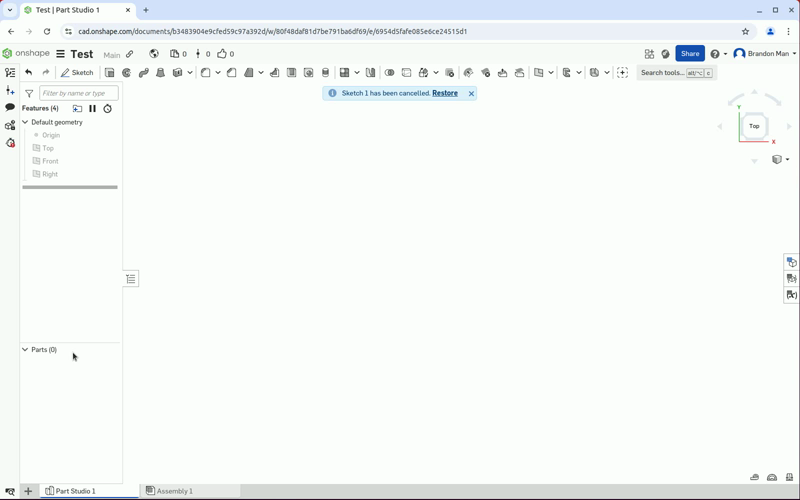
key(space)
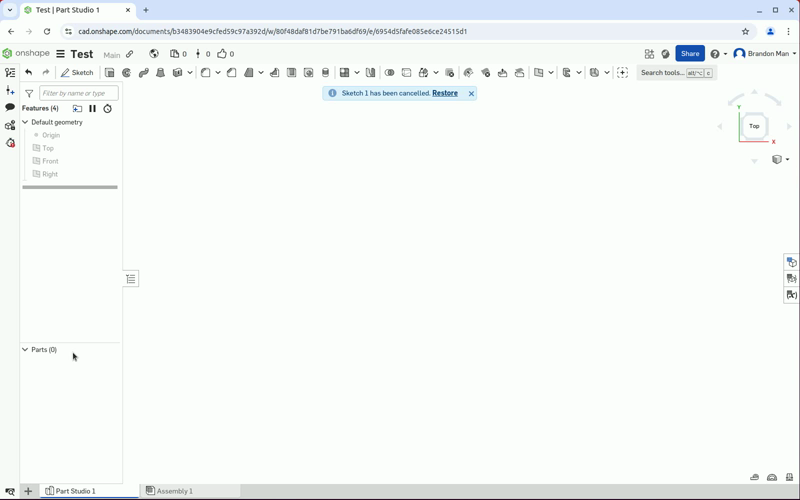
key_down(shift)
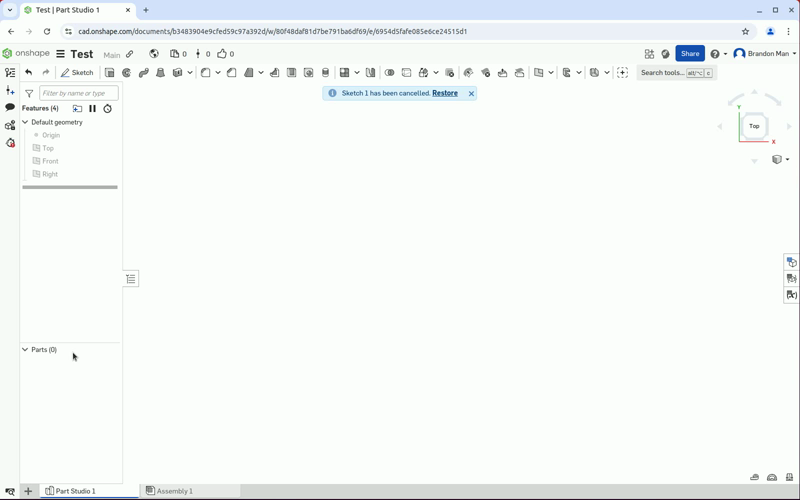
key(up)
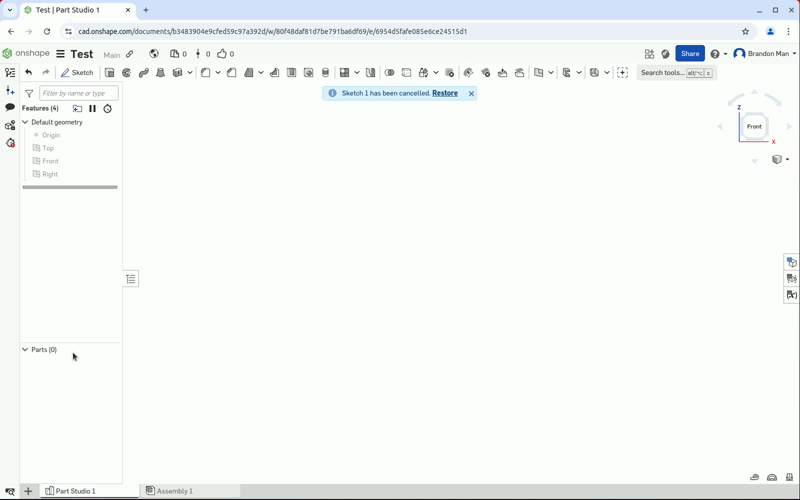
key_up(shift)
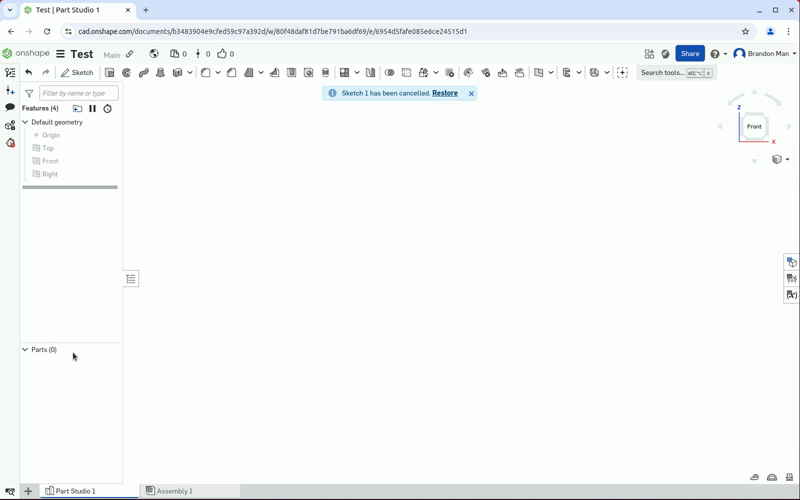
mouse_move(73, 352)
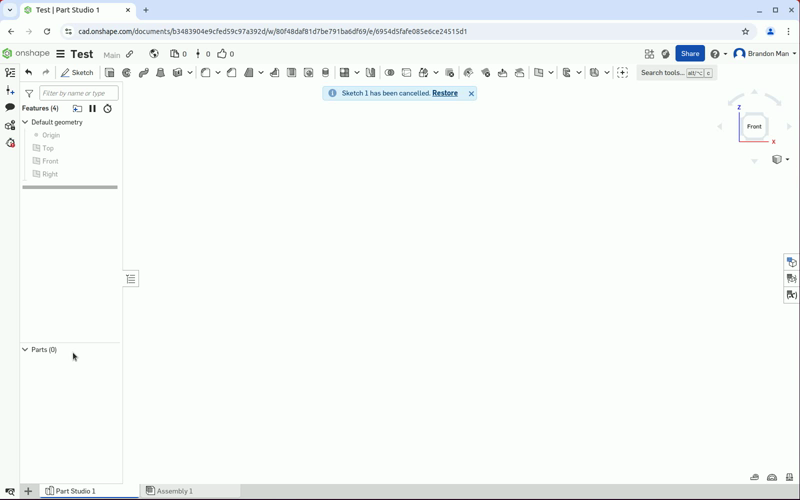
key(shift+y)
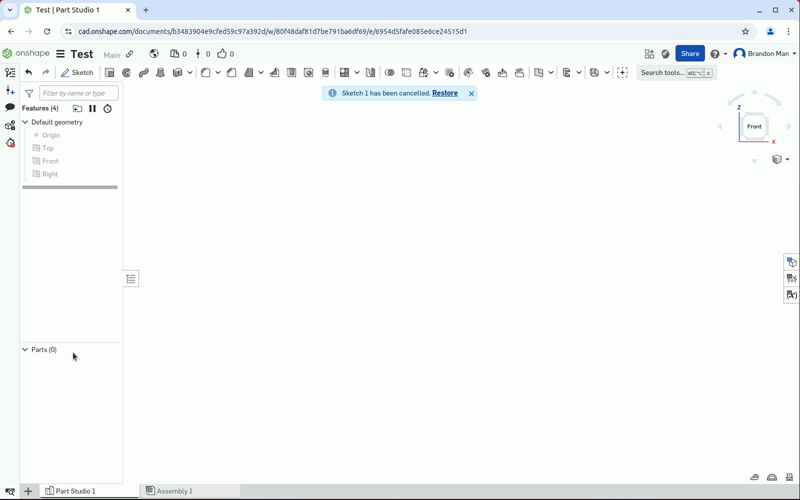
key(shift+s)
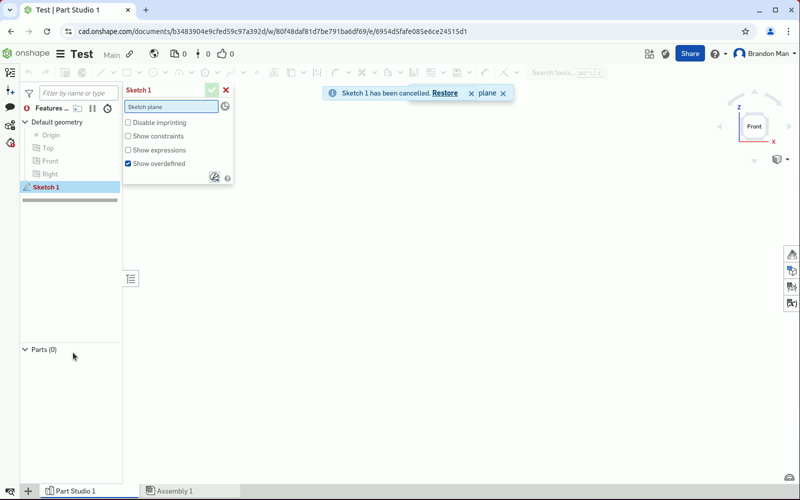
mouse_move(73, 163)
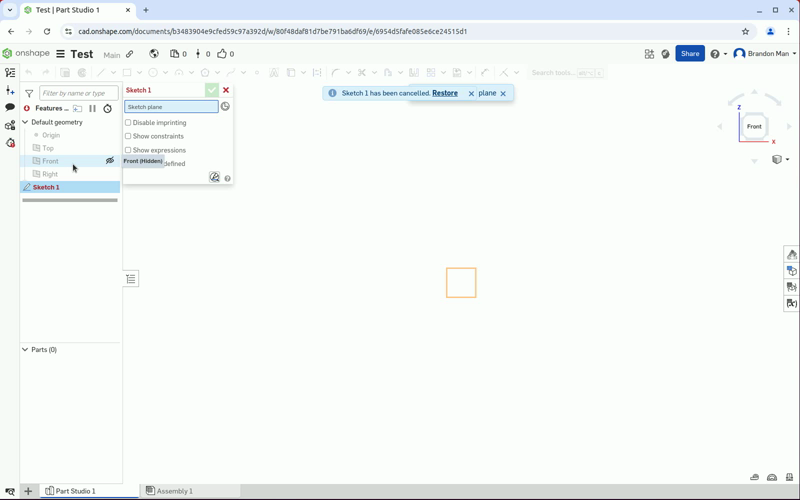
click(73, 163)
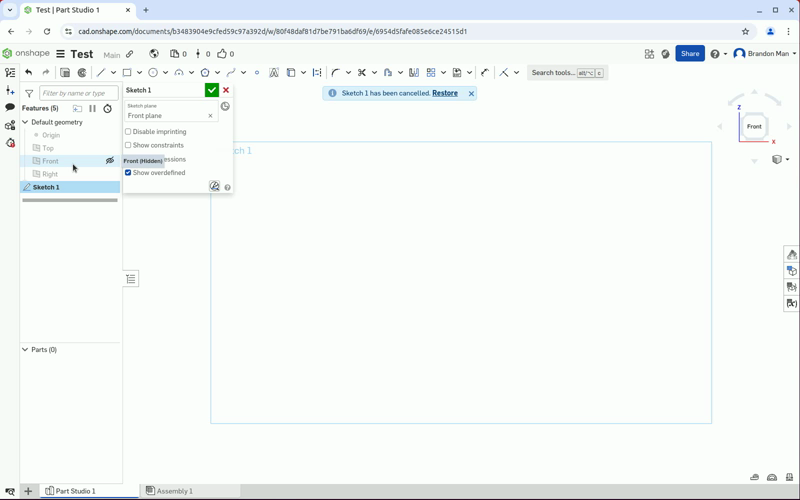
mouse_move(73, 352)
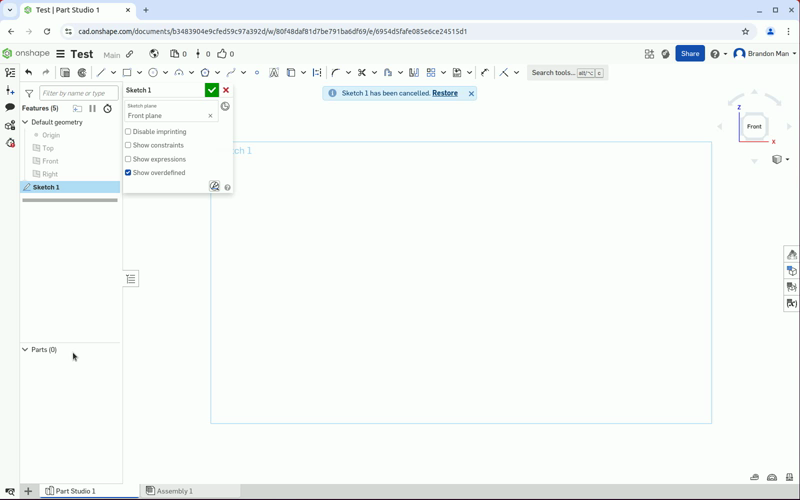
key(y)
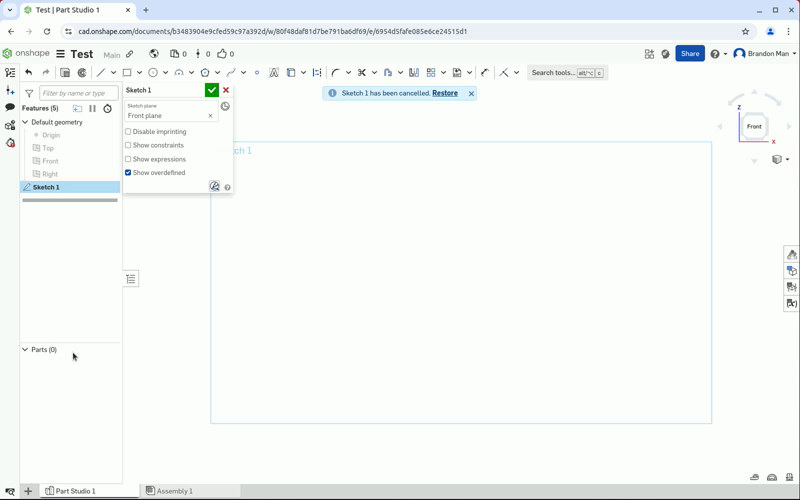
key(l)
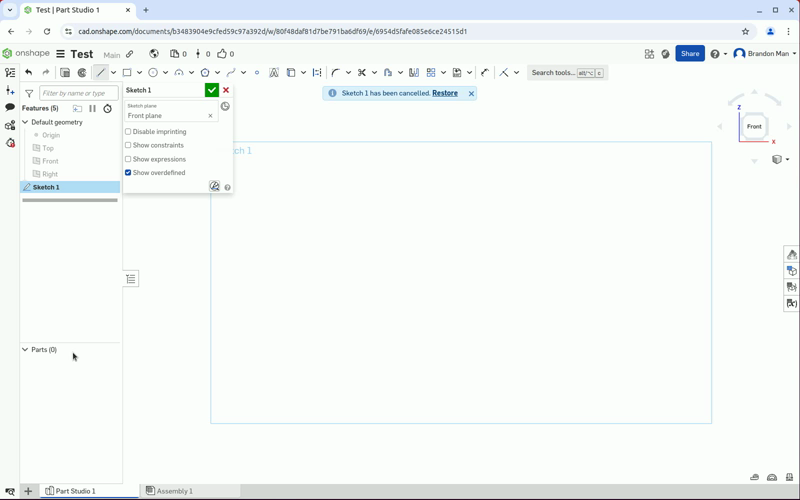
key_down(shift)
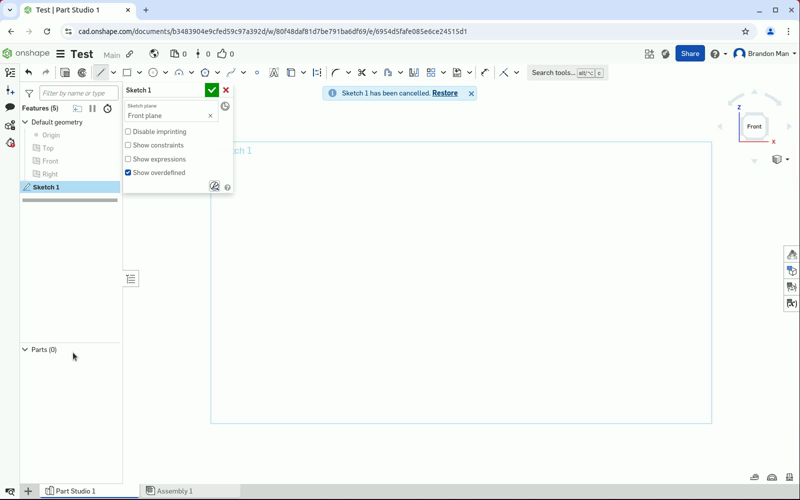
mouse_move(348, 282)
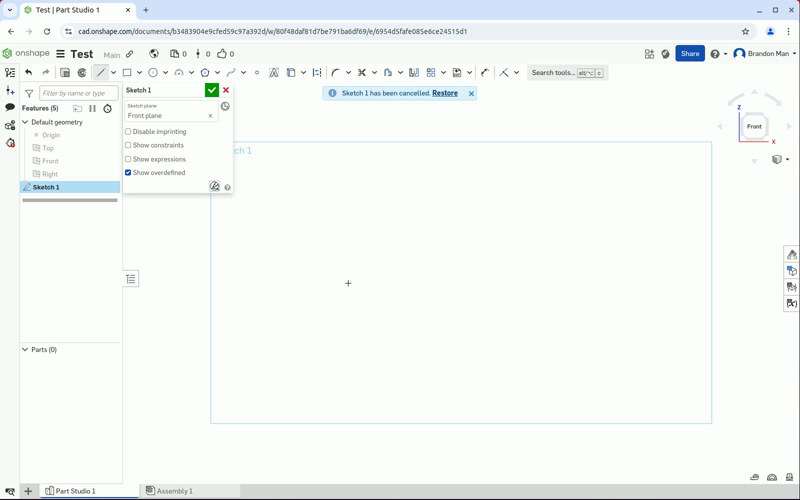
click(348, 282)
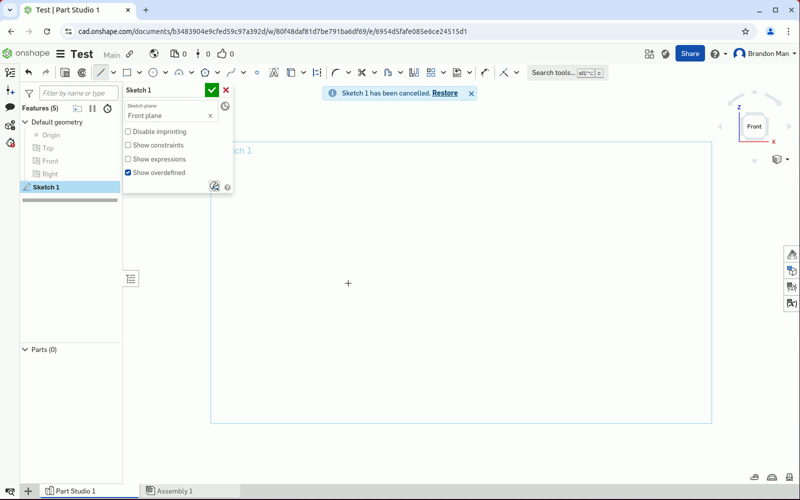
key_up(shift)
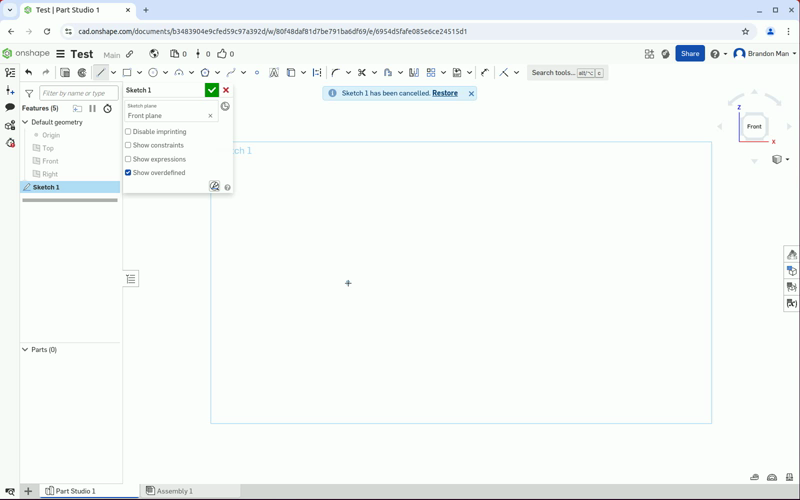
key_down(shift)
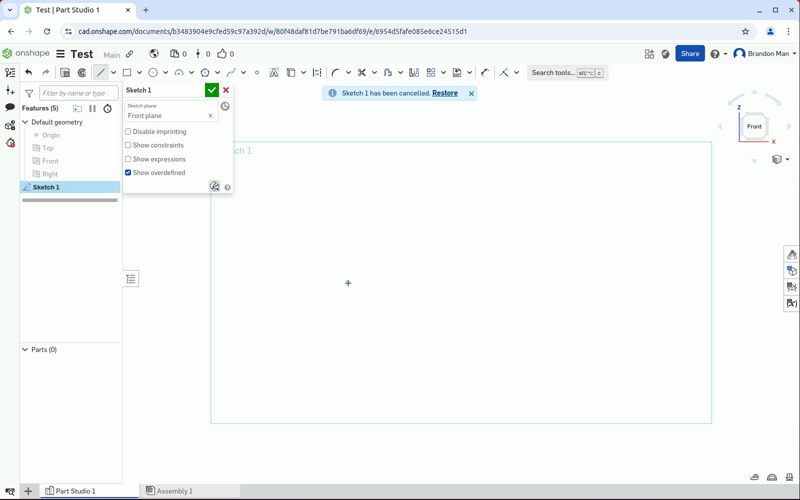
mouse_move(460, 282)
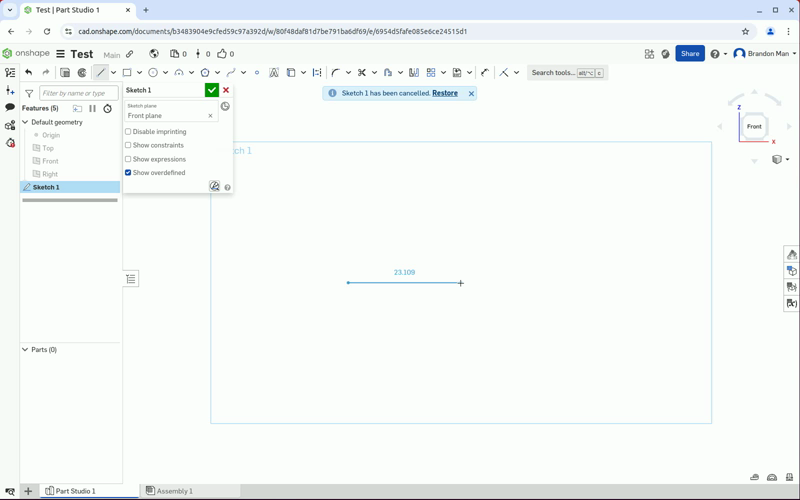
click(460, 282)
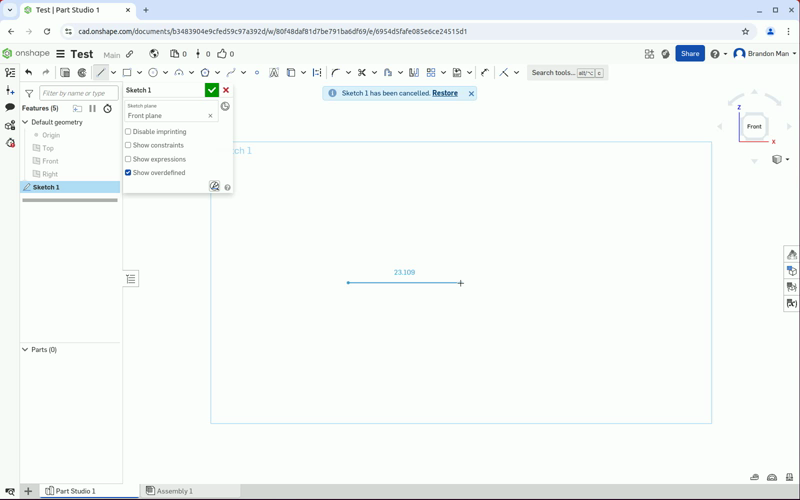
key_up(shift)
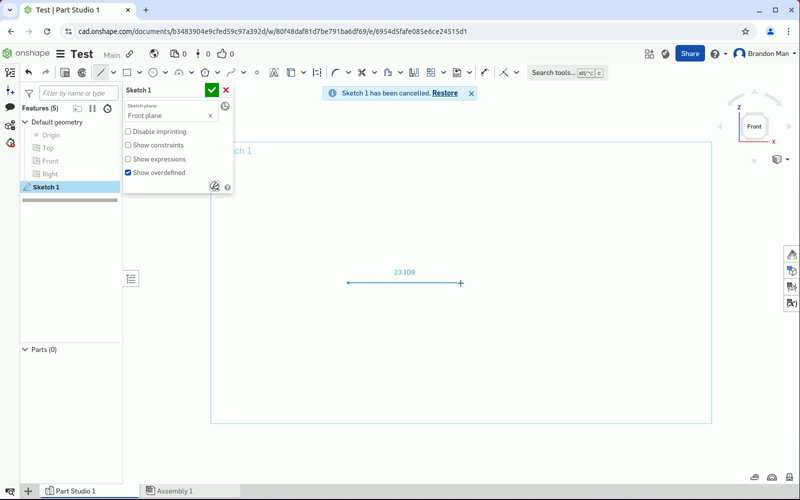
key_down(shift)
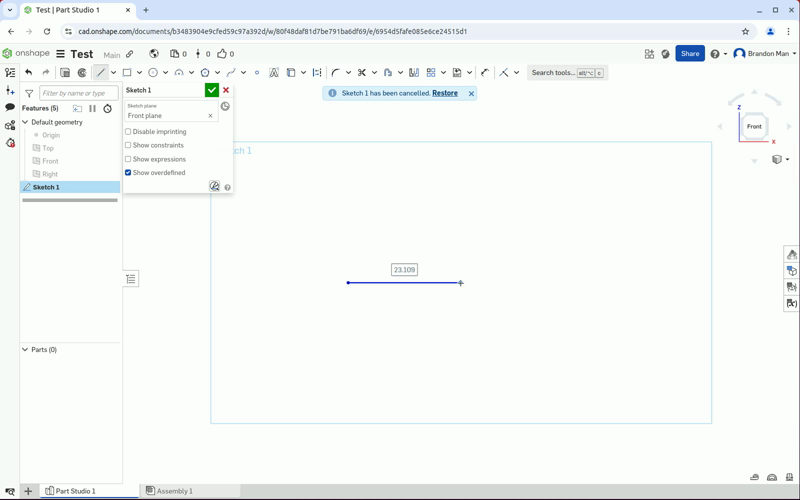
mouse_move(460, 170)
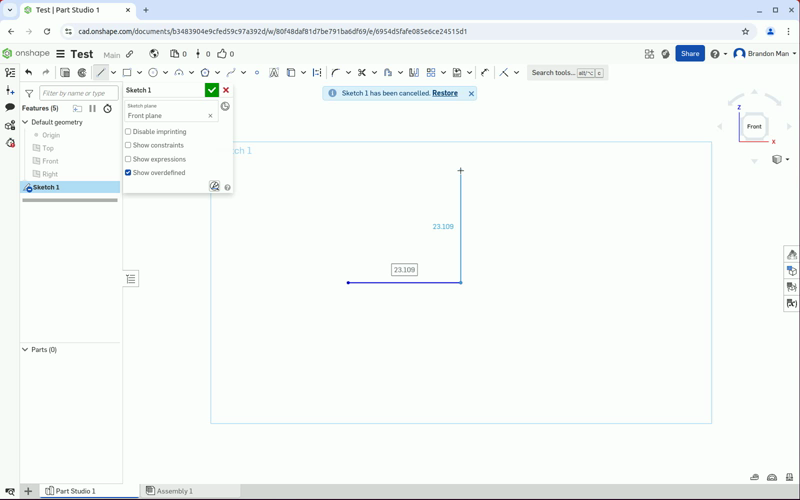
click(460, 170)
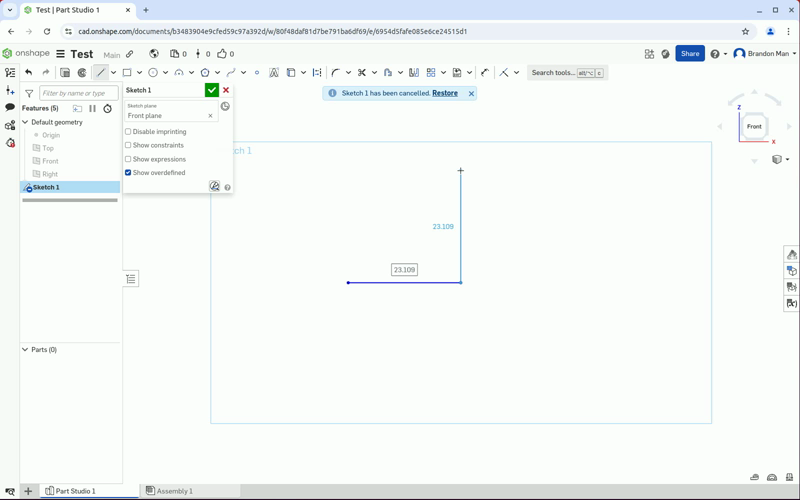
key_up(shift)
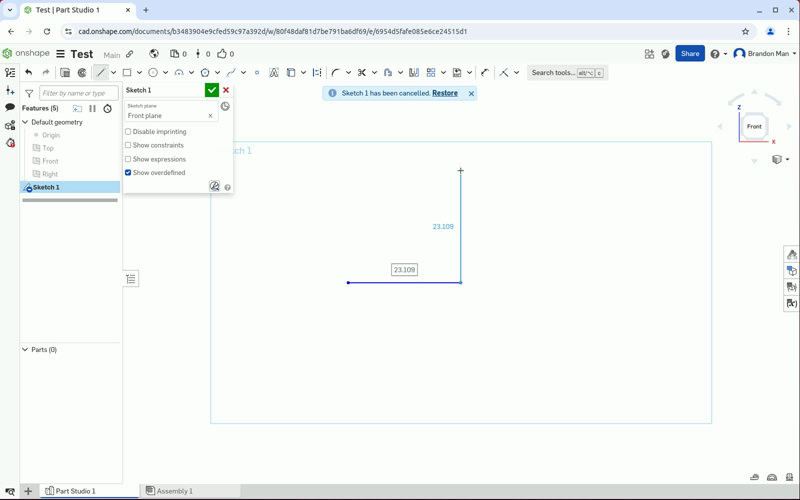
key(esc)
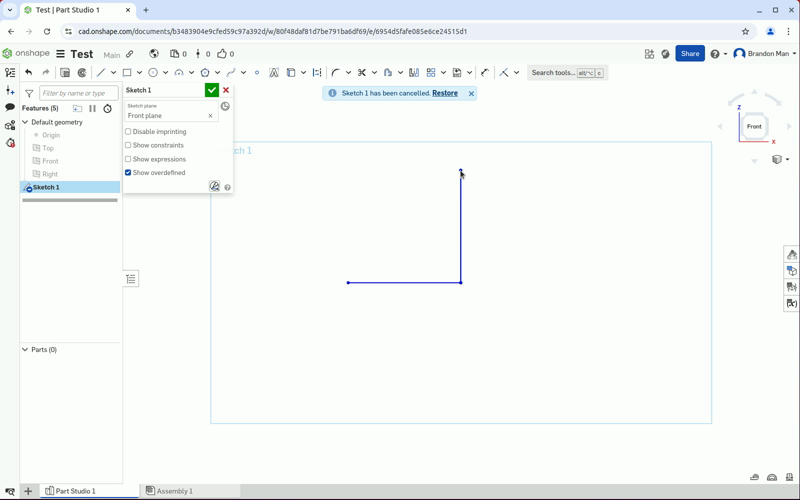
key(a)
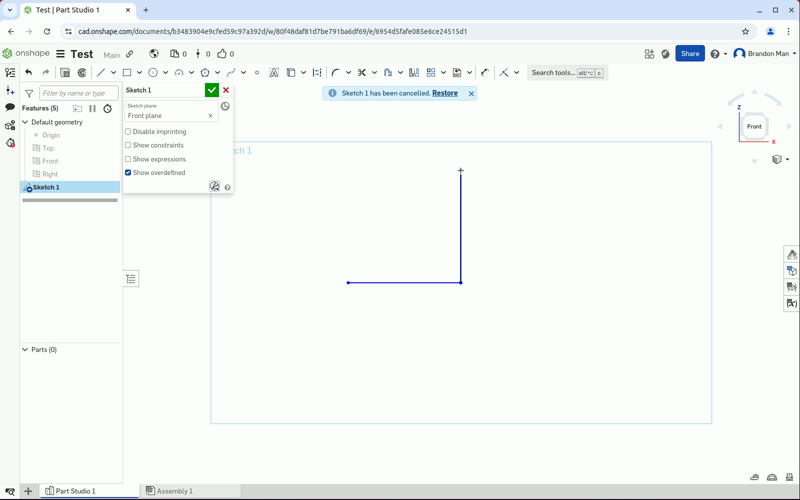
mouse_move(460, 170)
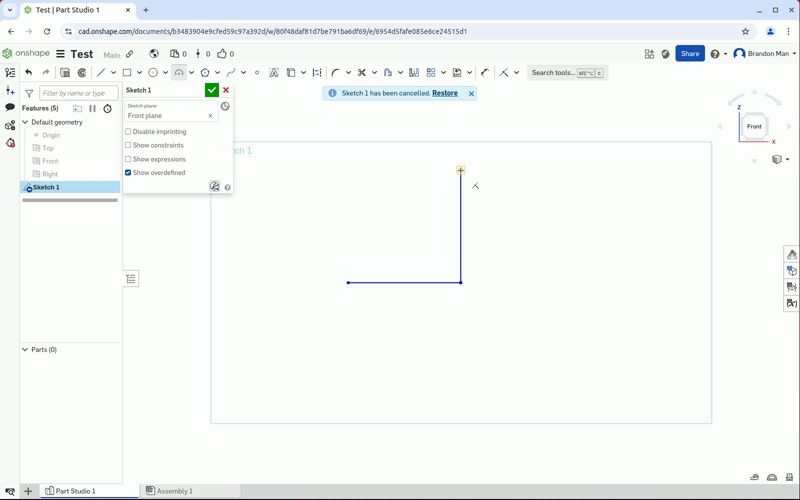
click(460, 170)
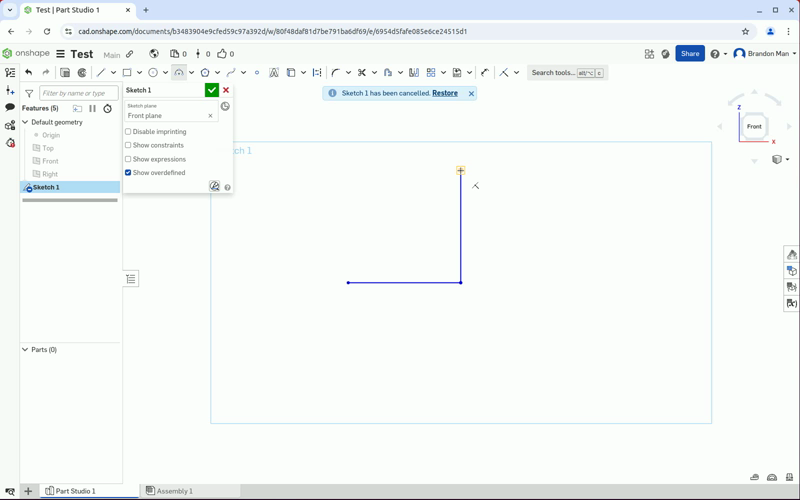
key_down(shift)
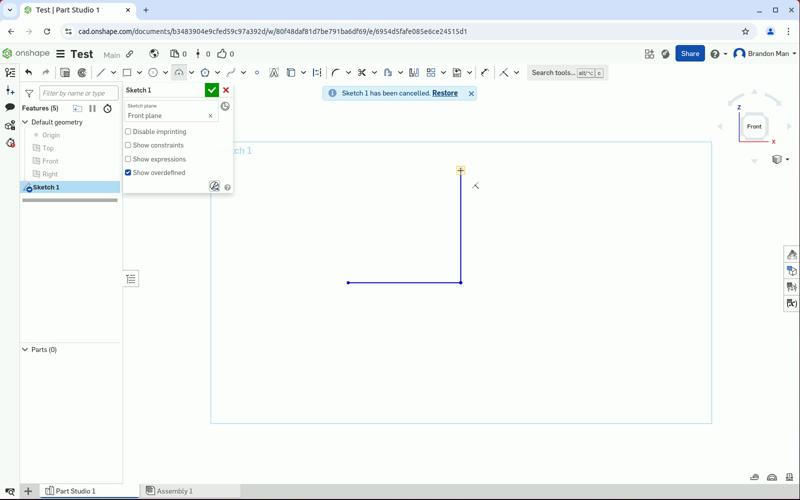
mouse_move(348, 271)
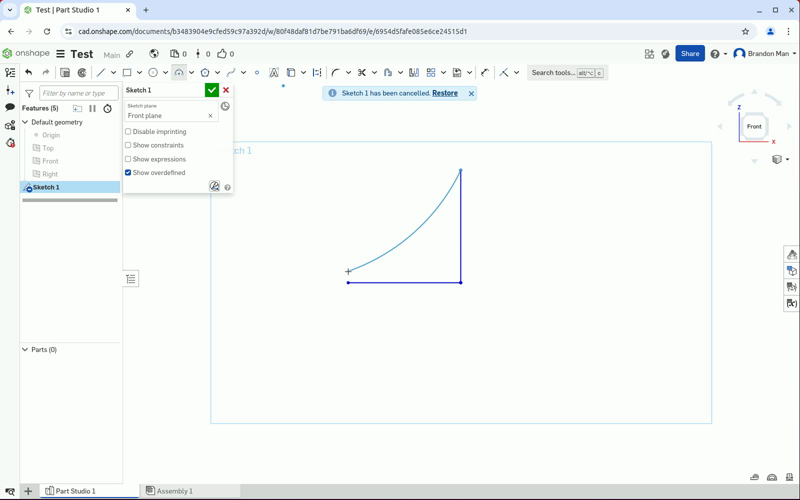
click(348, 271)
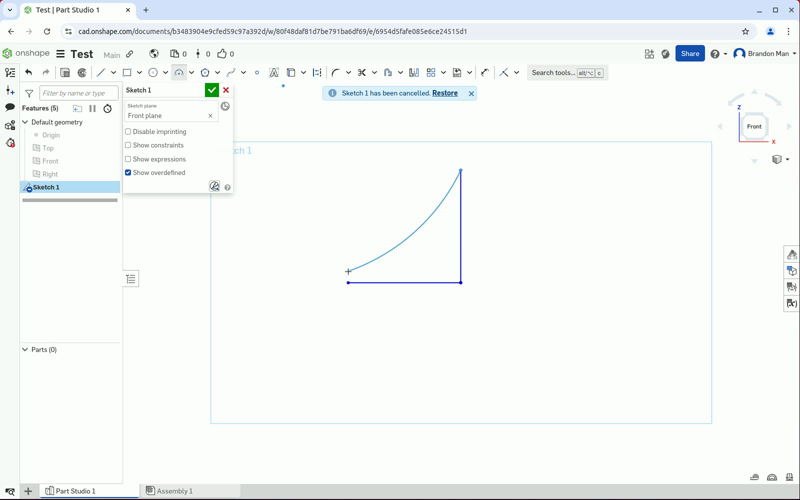
mouse_move(385, 198)
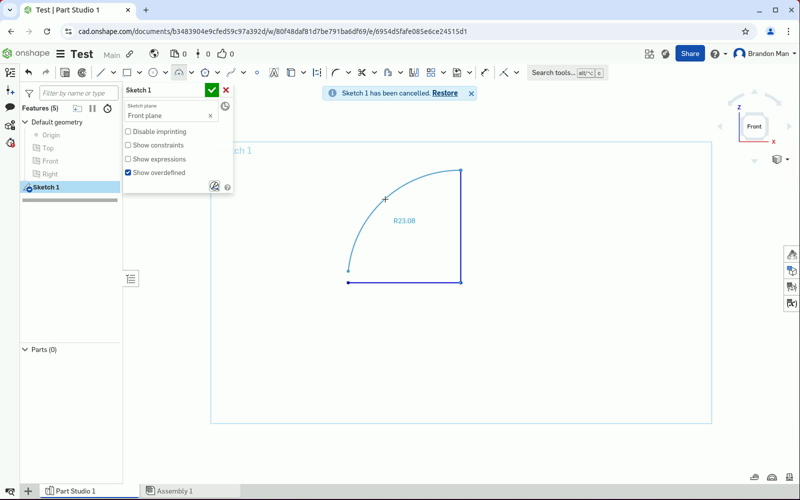
click(385, 198)
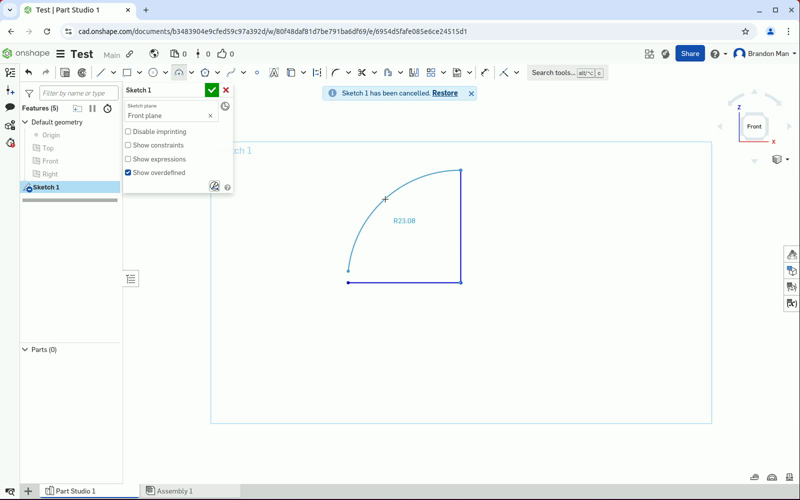
key_up(shift)
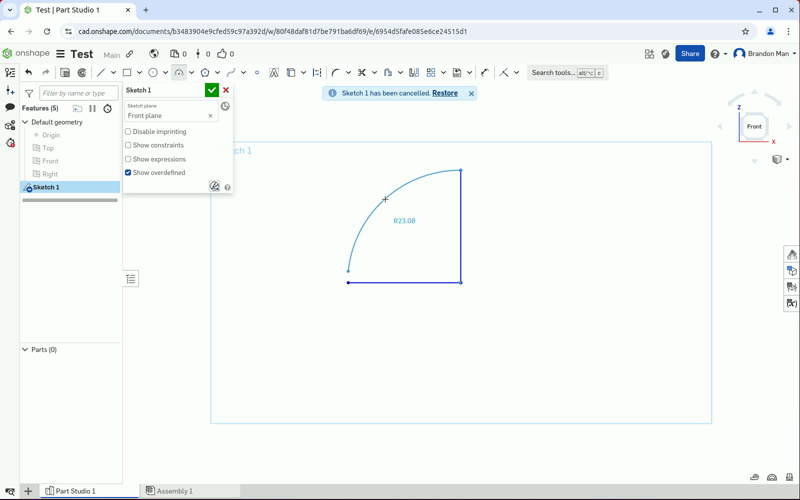
key(esc)
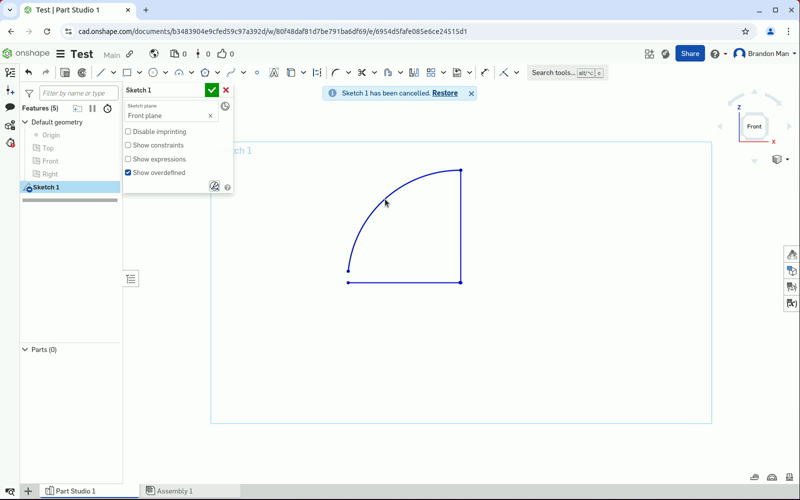
key(l)
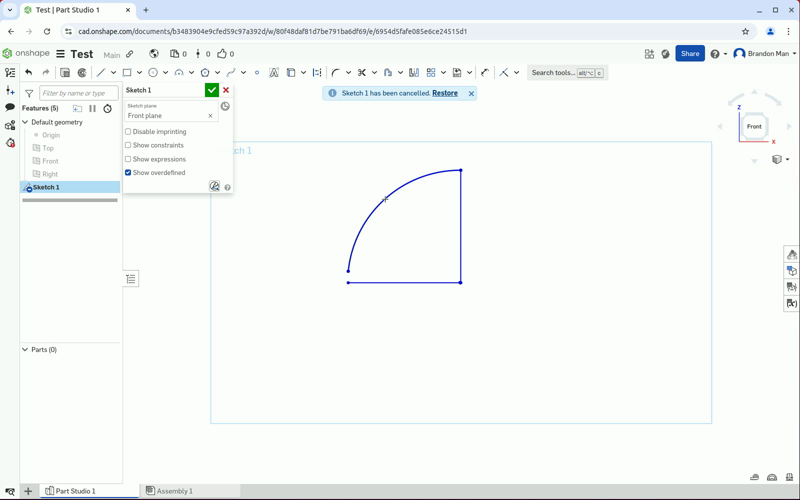
mouse_move(348, 271)
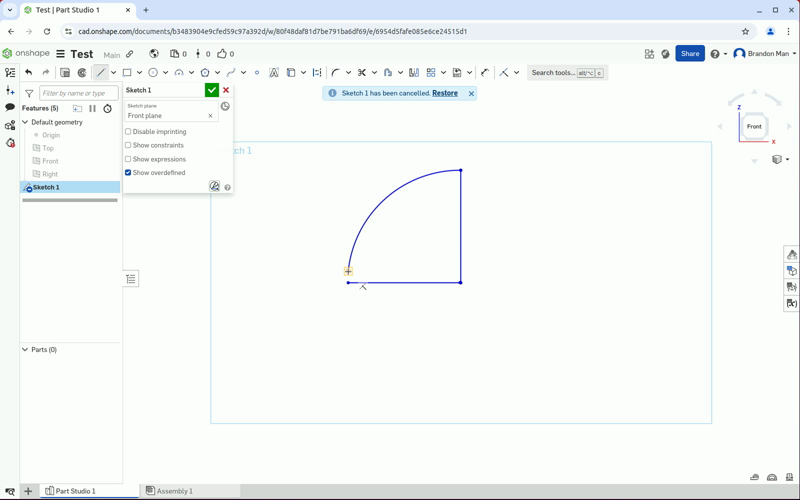
click(348, 271)
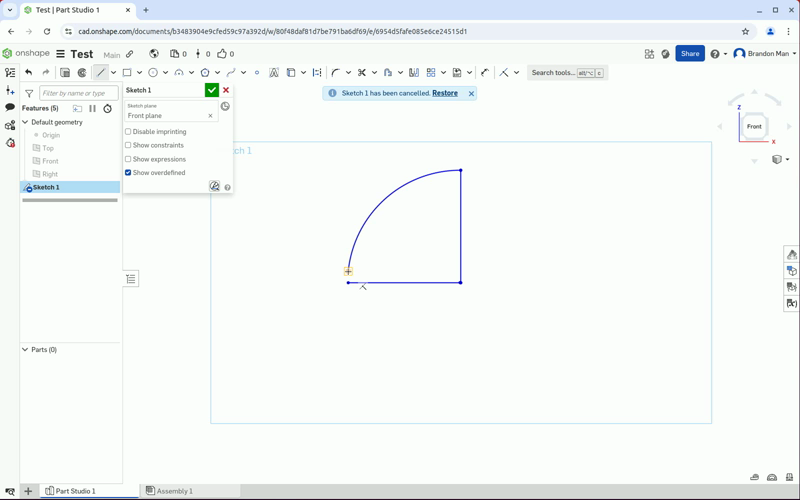
mouse_move(378, 271)
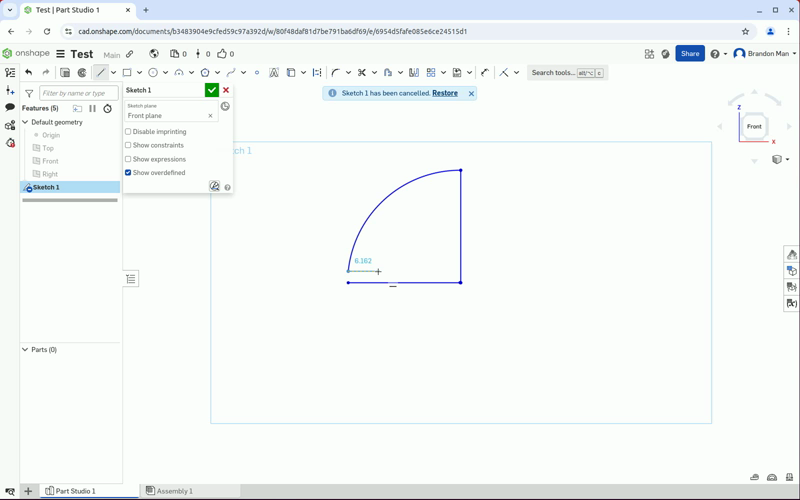
key_down(shift)
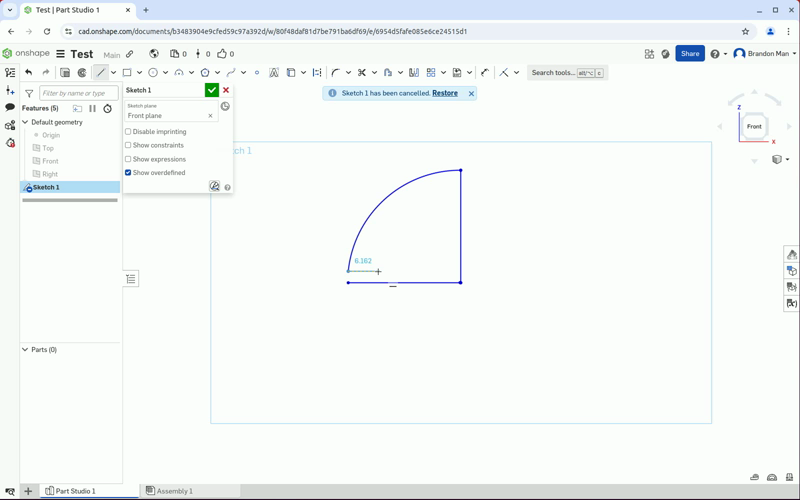
mouse_move(348, 282)
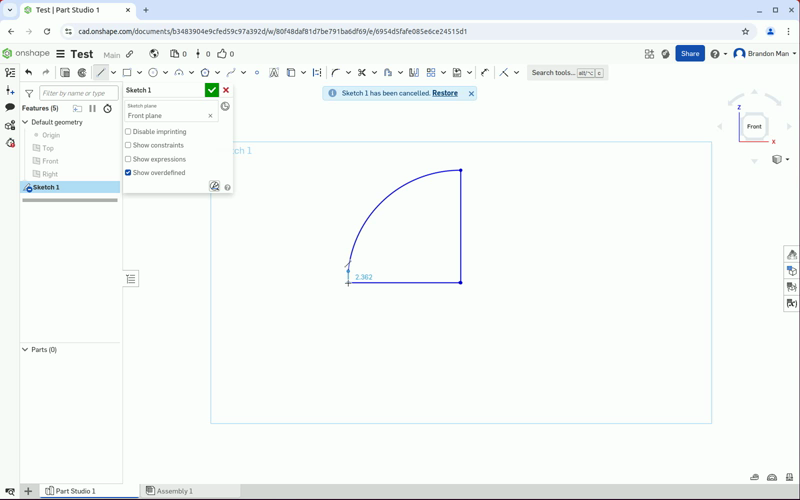
key_up(shift)
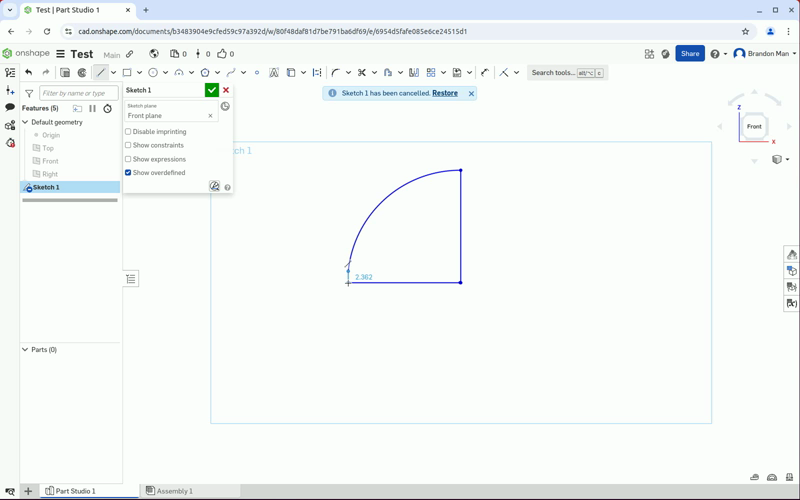
click(348, 282)
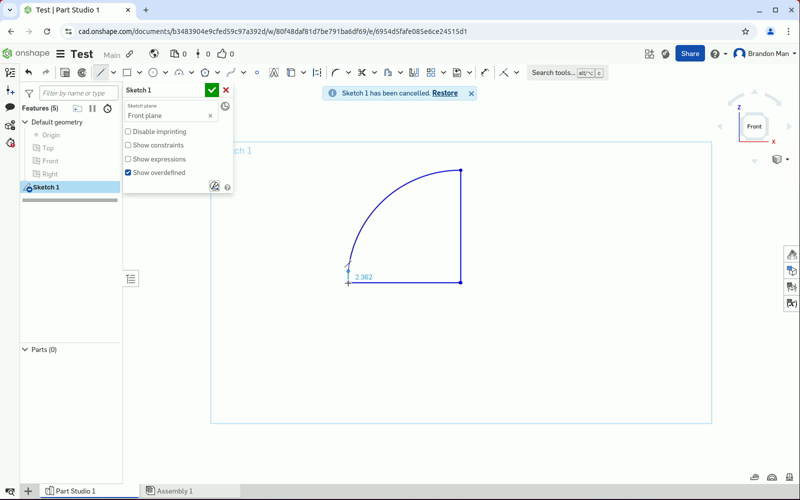
key(esc)
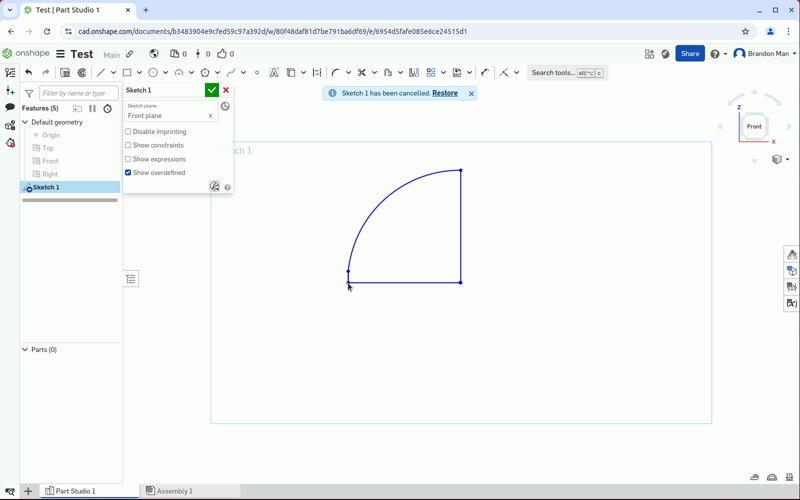
mouse_move(424, 244)
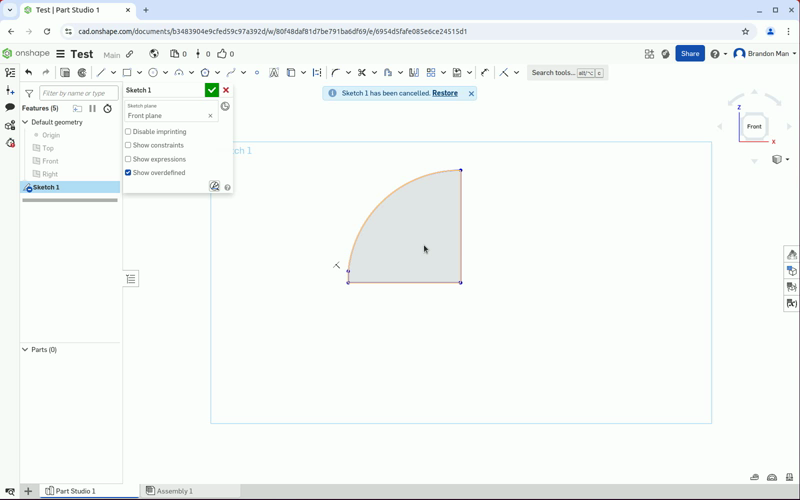
click(424, 244)
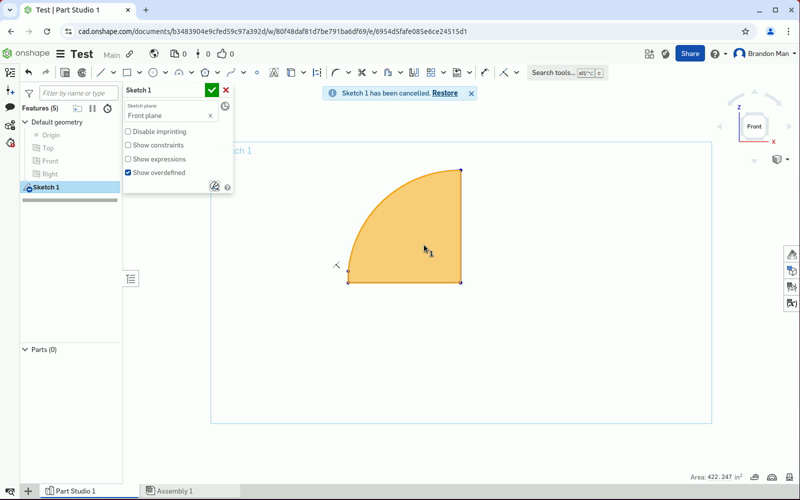
mouse_move(73, 352)
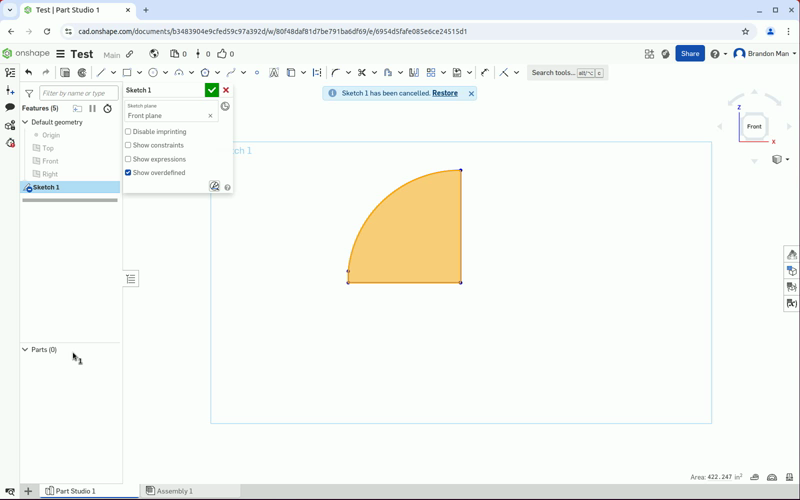
key(shift+y)
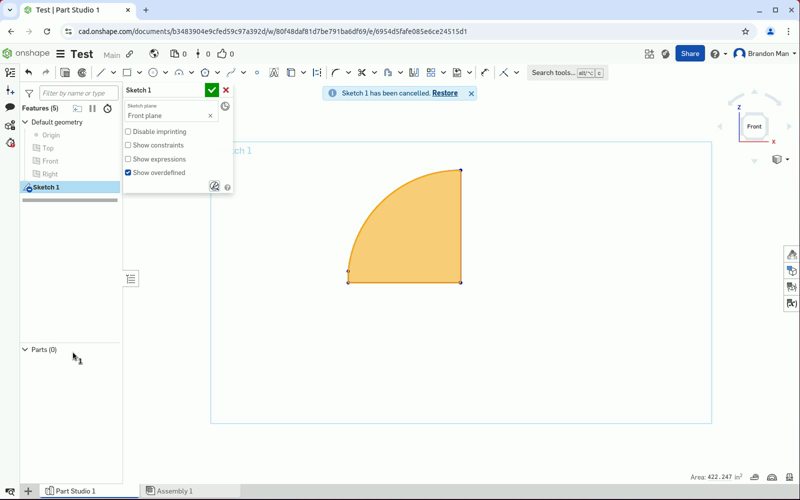
key(shift+e)
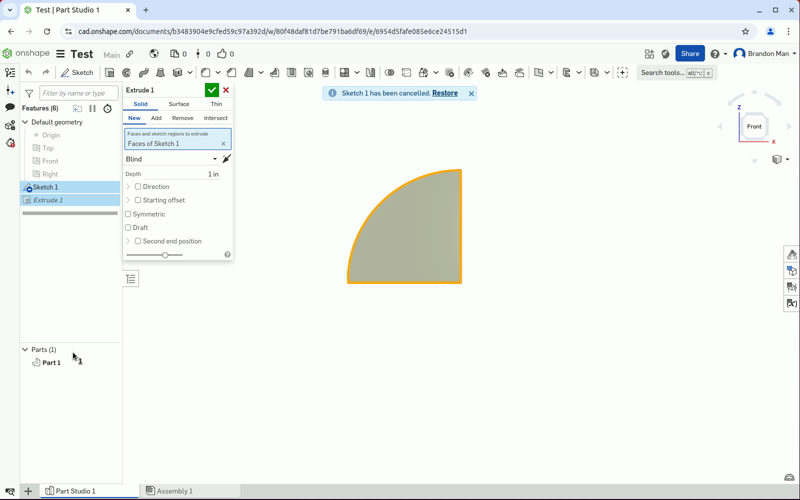
mouse_move(143, 106)
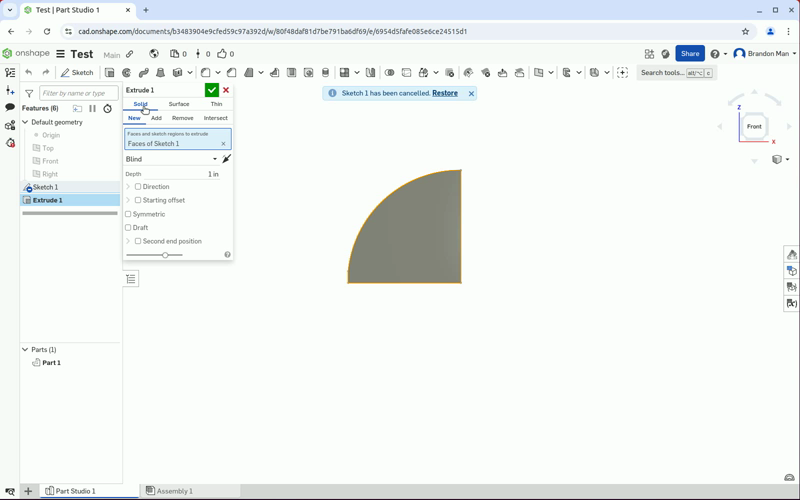
click(143, 106)
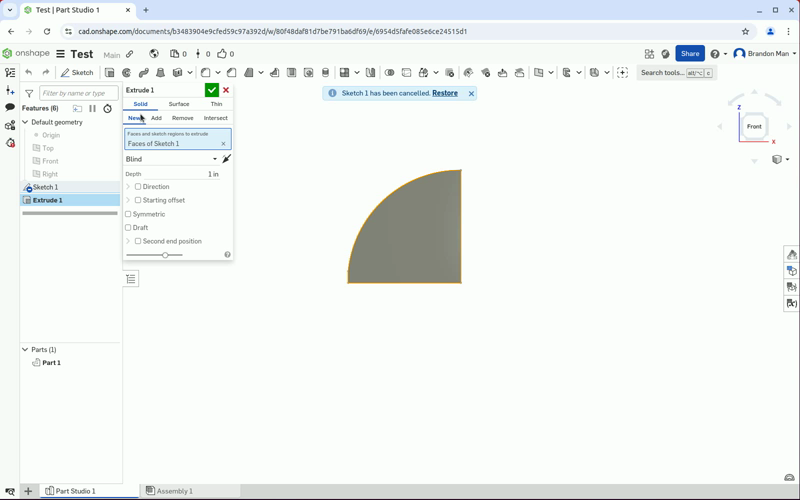
mouse_move(137, 120)
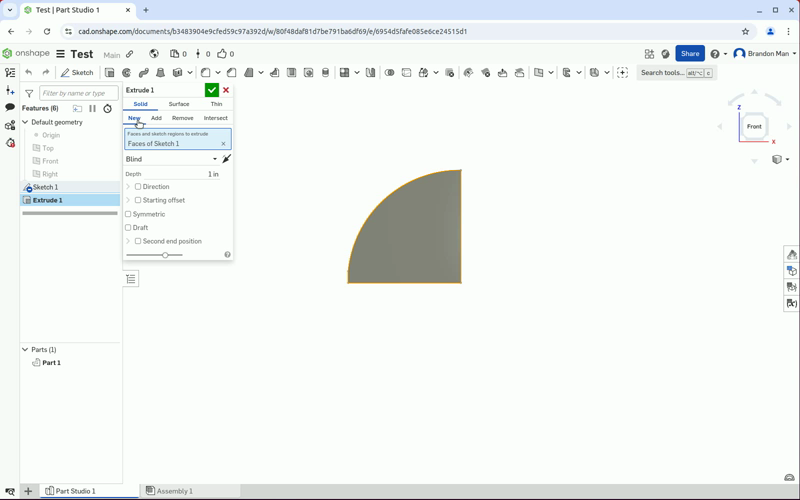
click(137, 120)
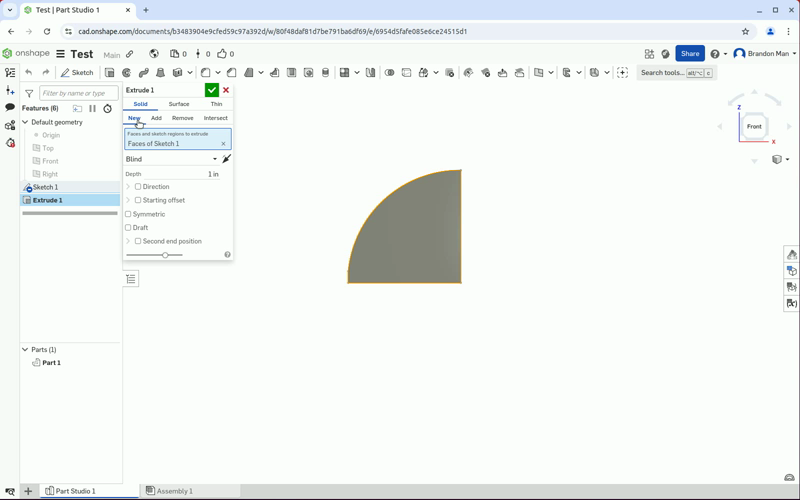
key(tab, 4)
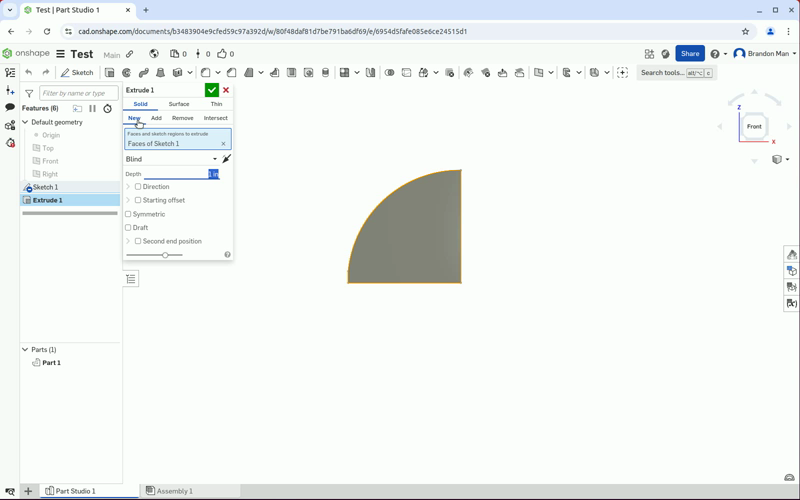
text(1.444)
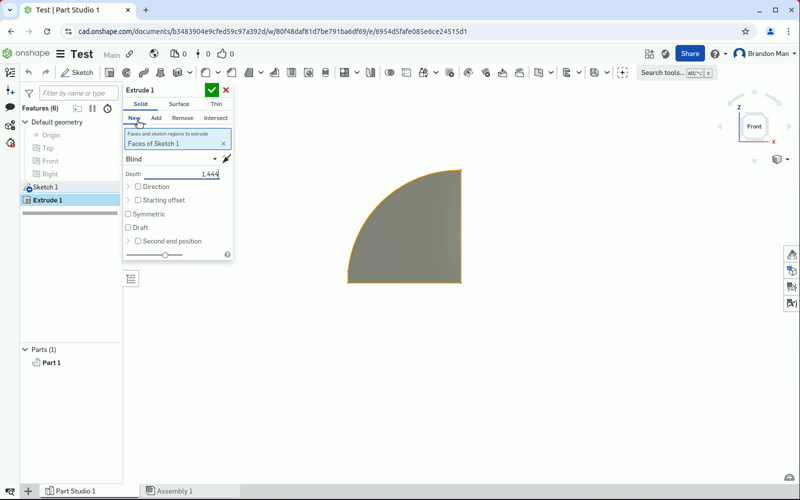
key(enter)
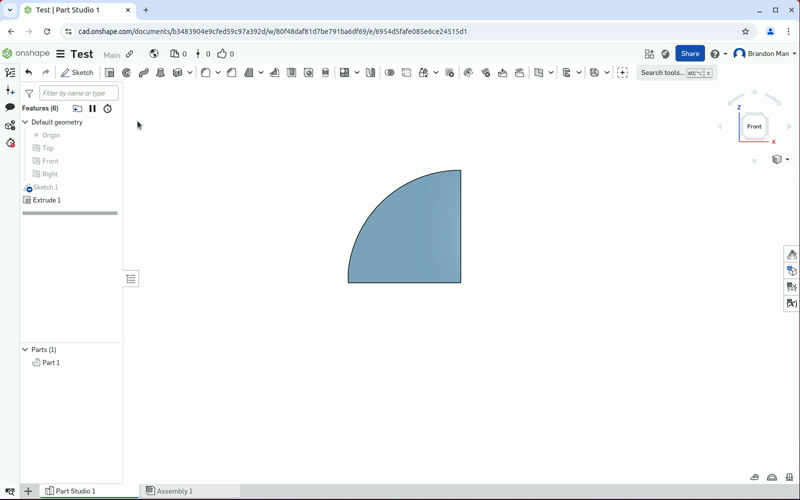
key(shift+h)
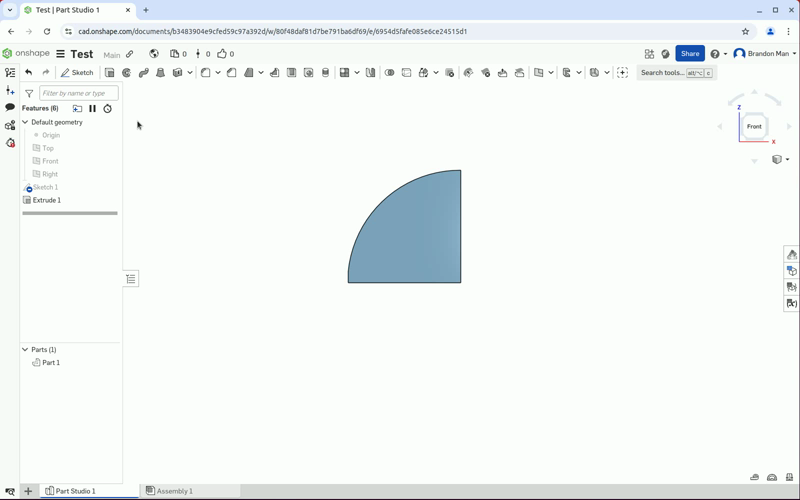
key(shift+h)
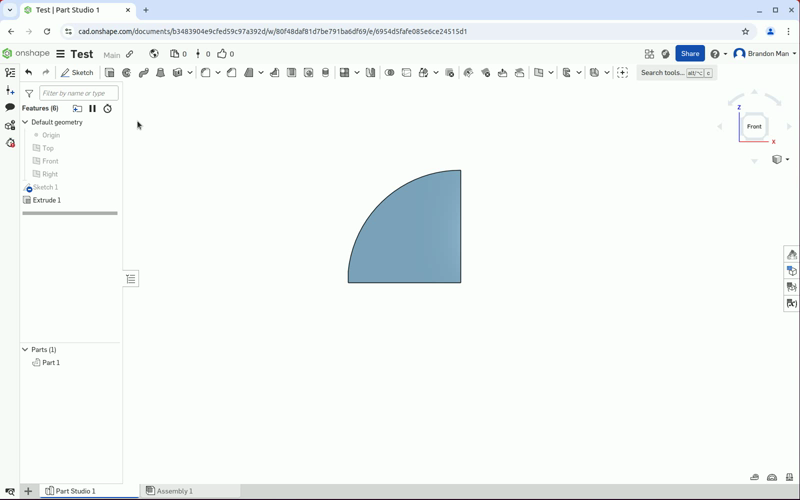
mouse_move(73, 189)
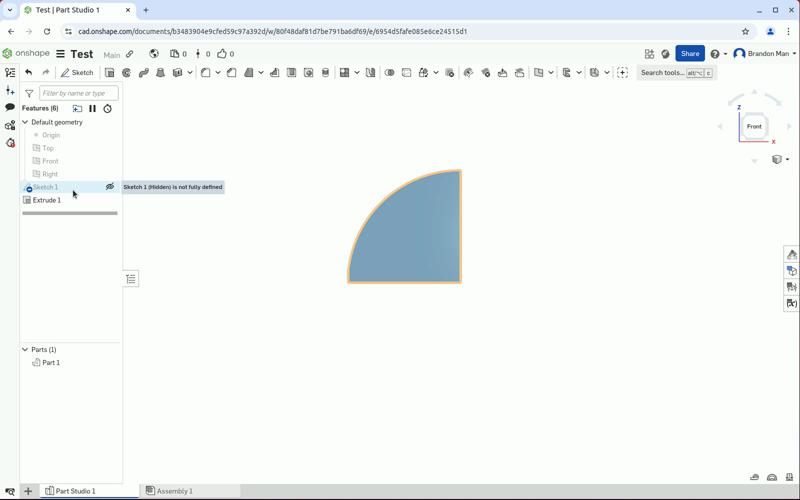
click(73, 189)
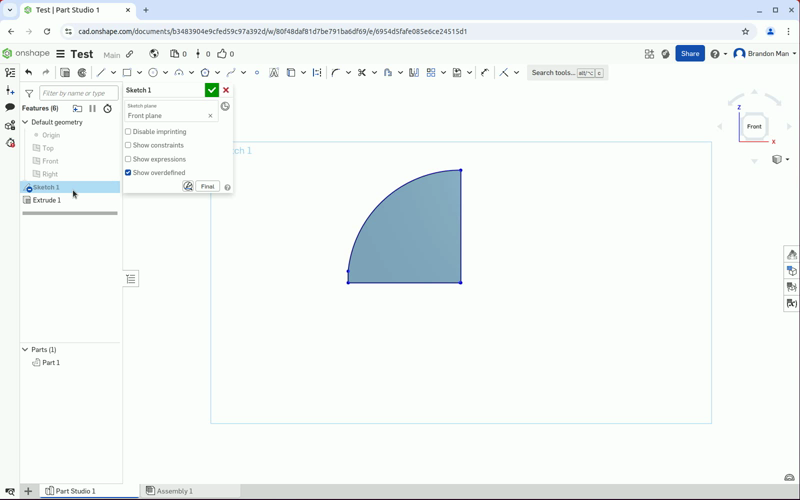
mouse_move(229, 92)
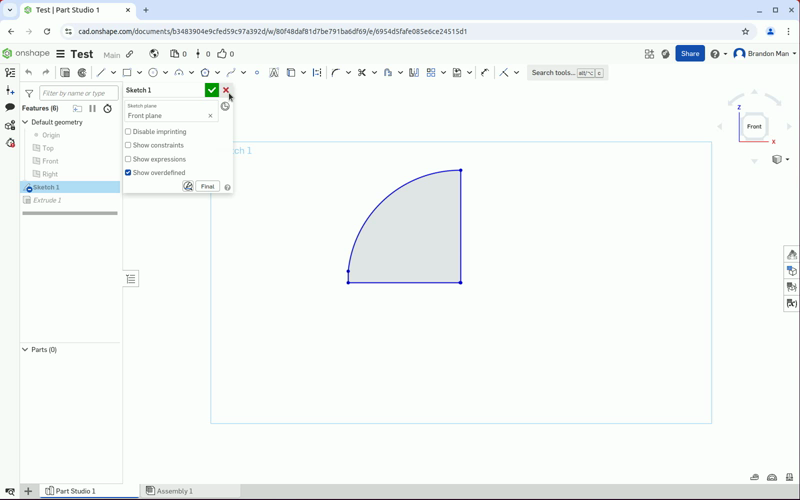
click(229, 92)
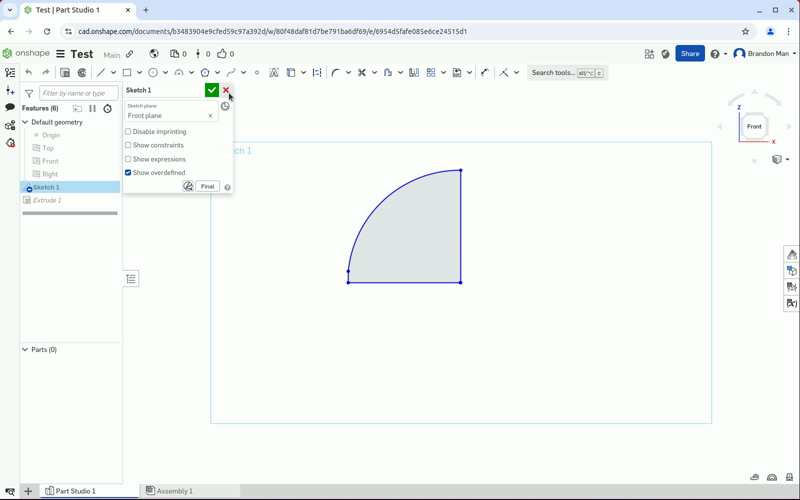
key(shift+s)
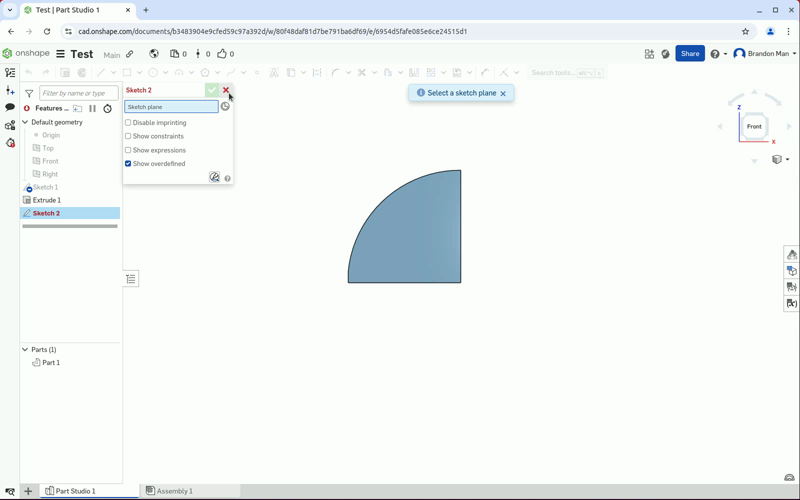
mouse_move(73, 163)
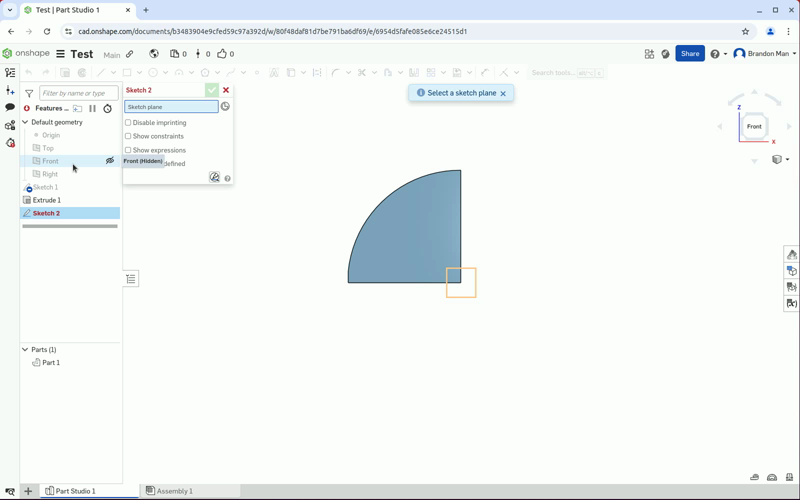
click(73, 163)
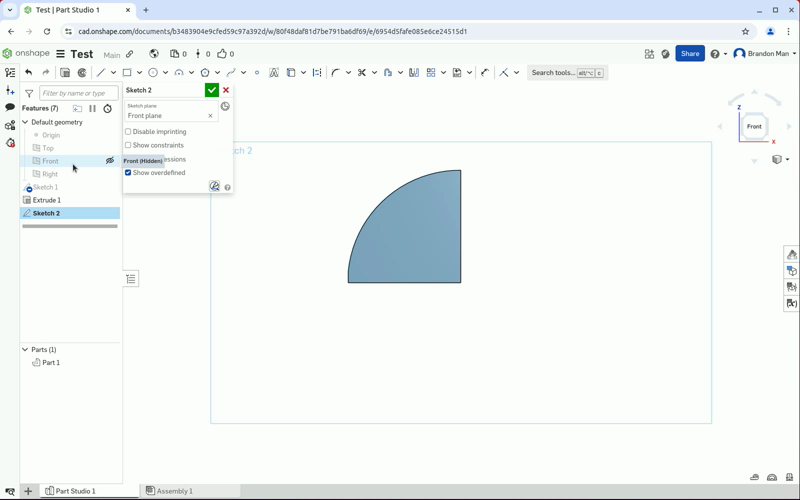
mouse_move(73, 352)
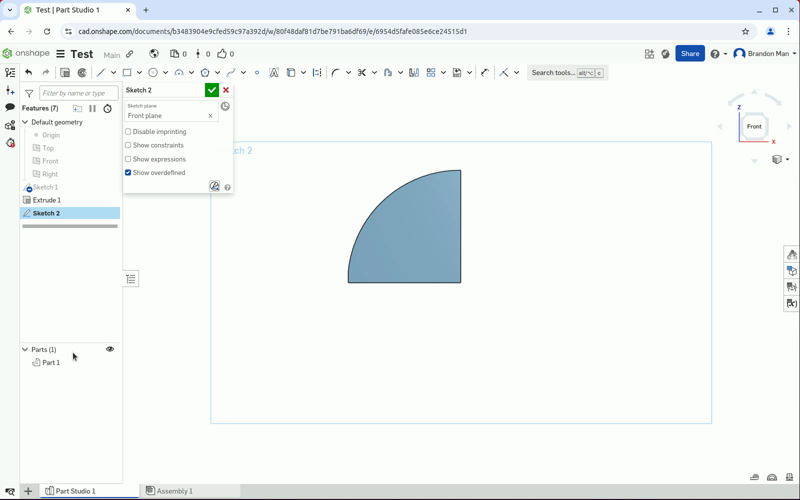
key(y)
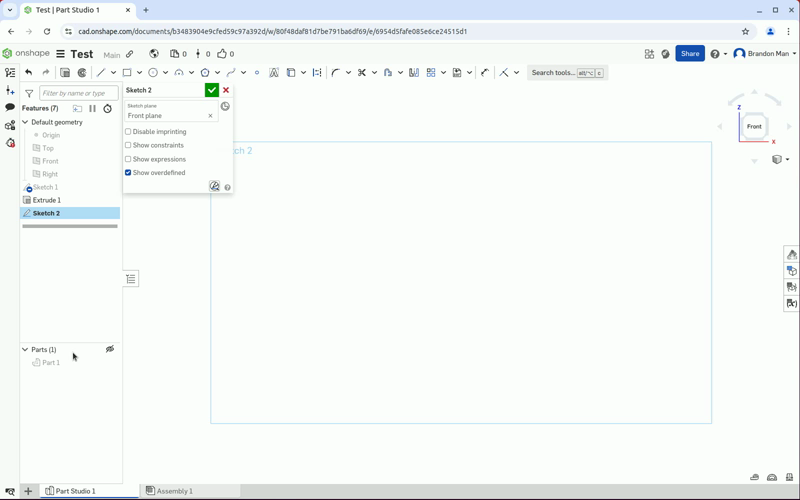
key(l)
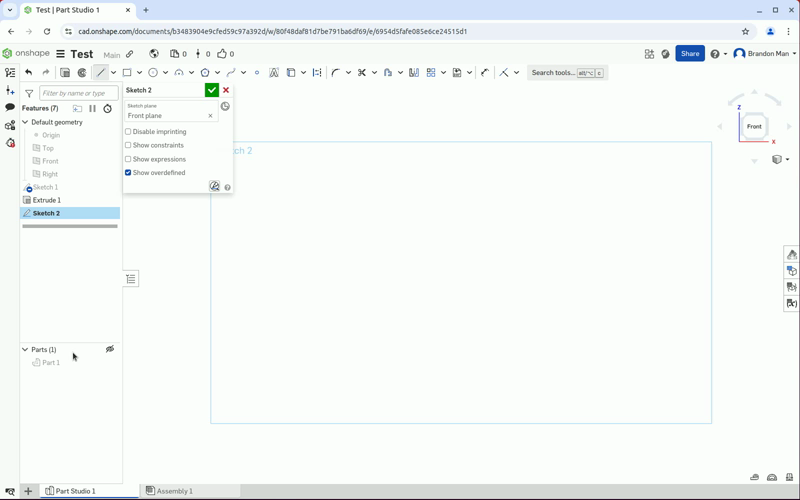
key_down(shift)
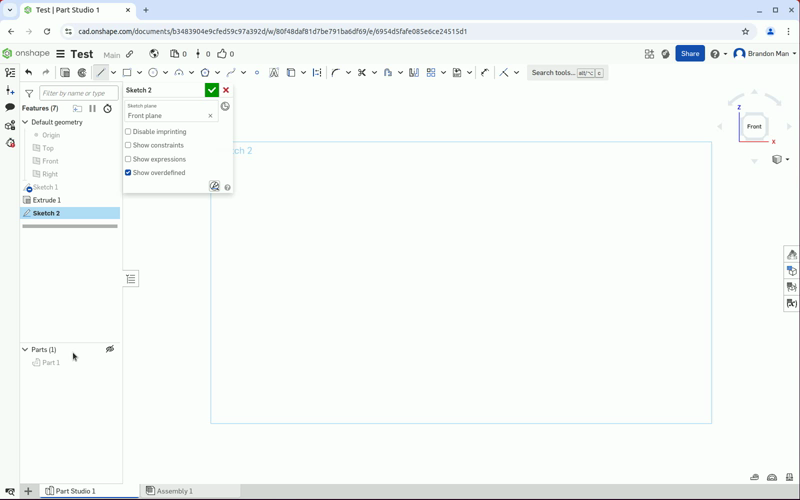
mouse_move(460, 282)
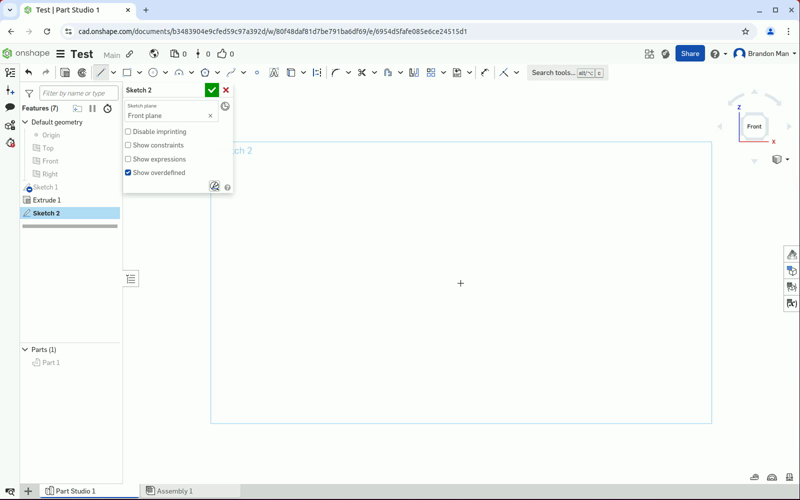
click(460, 282)
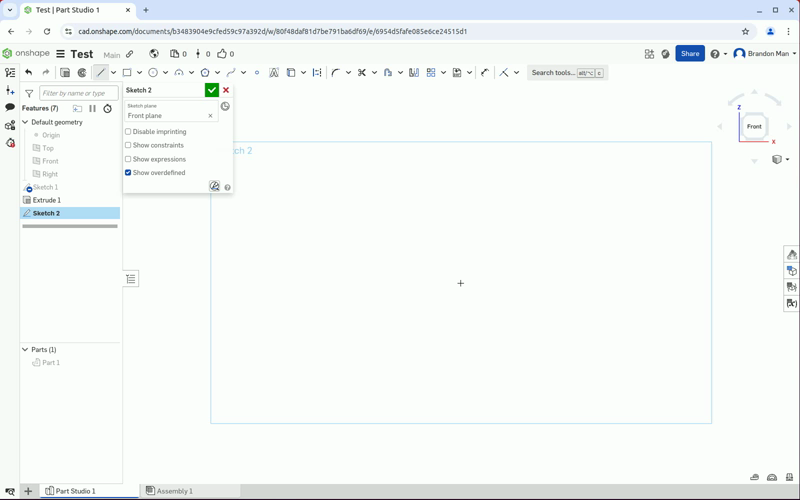
key_up(shift)
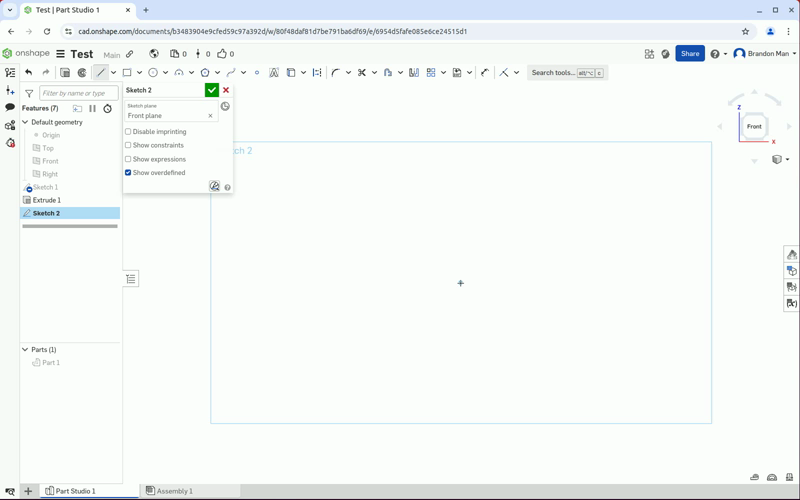
key_down(shift)
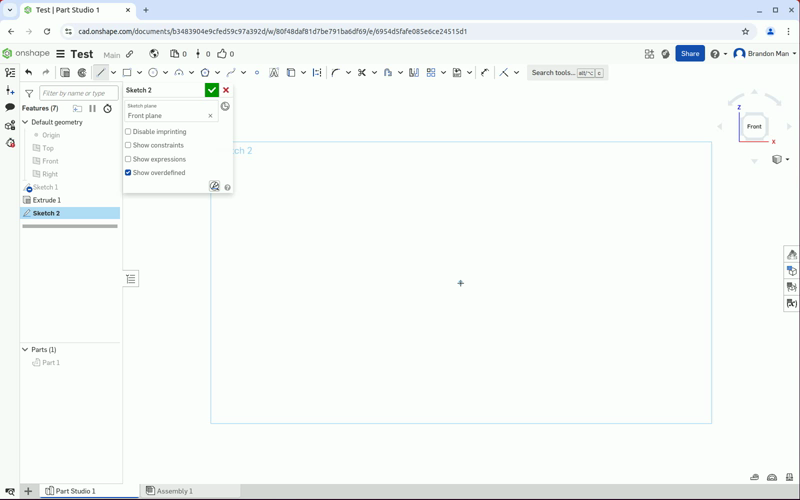
mouse_move(573, 282)
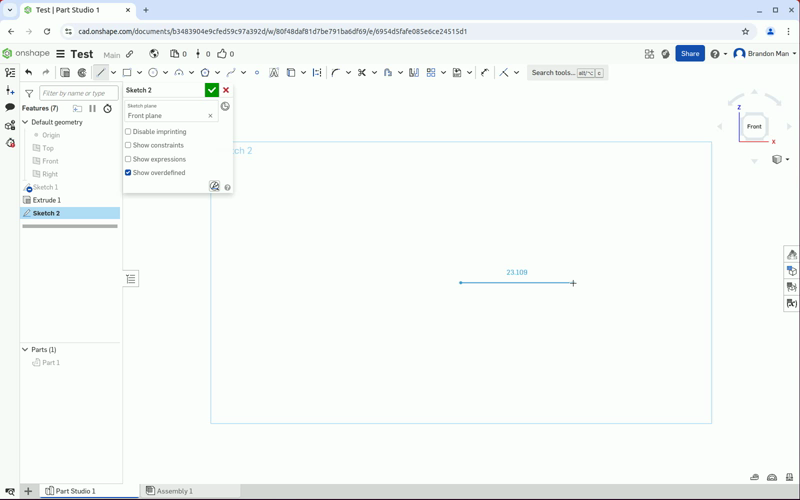
click(573, 282)
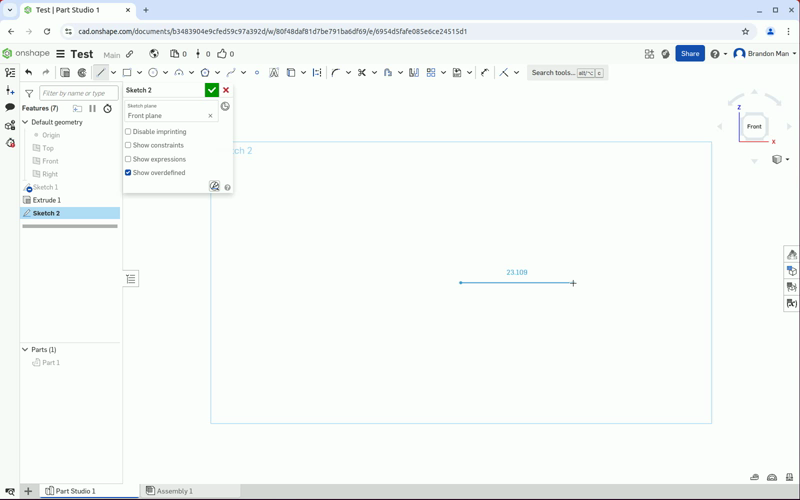
key_up(shift)
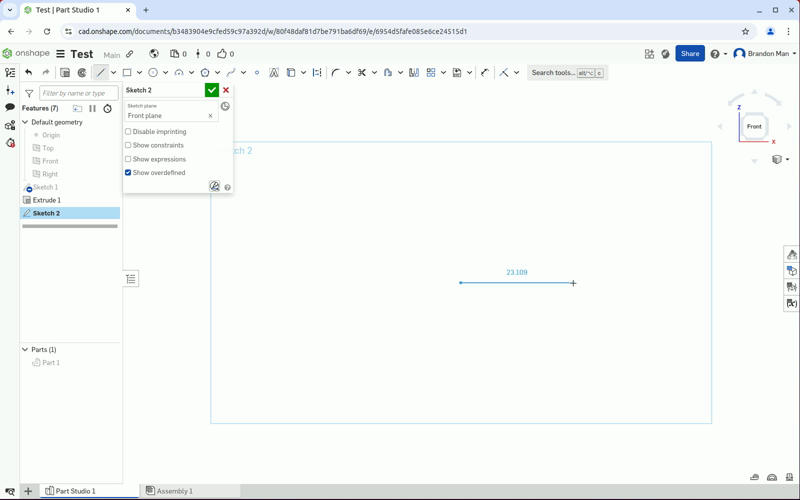
key_down(shift)
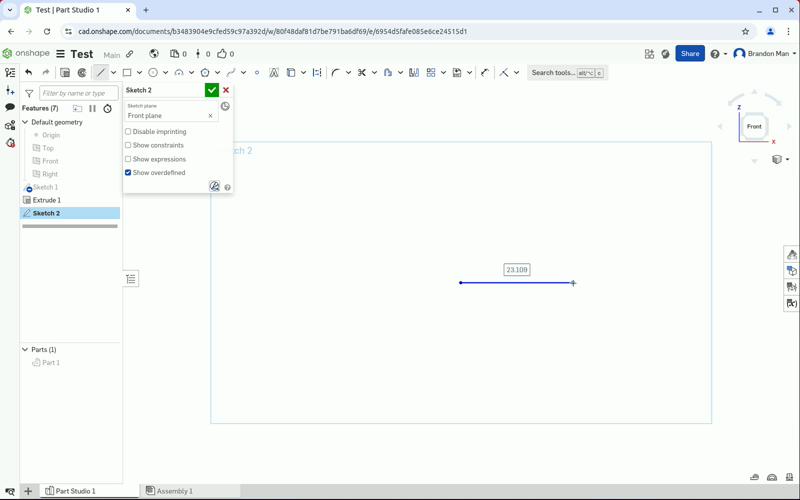
mouse_move(589, 282)
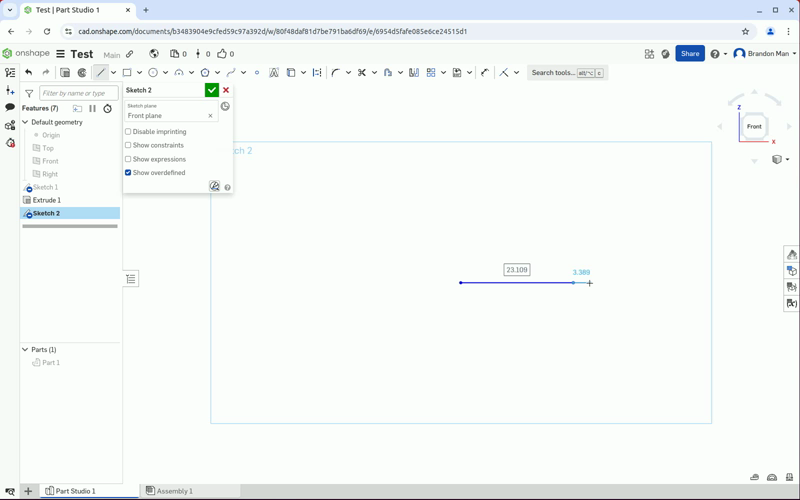
mouse_move(573, 271)
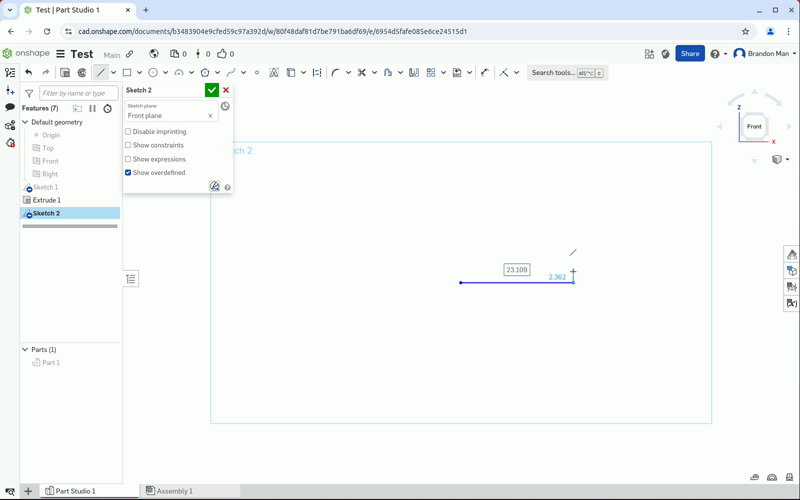
click(573, 271)
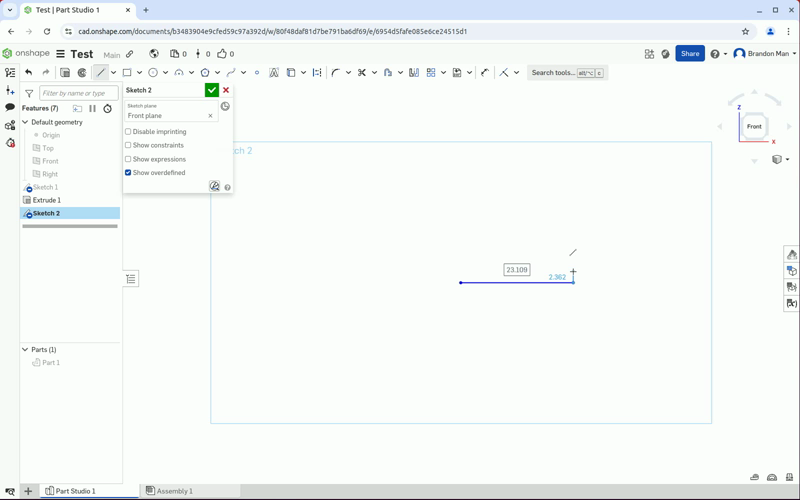
key_up(shift)
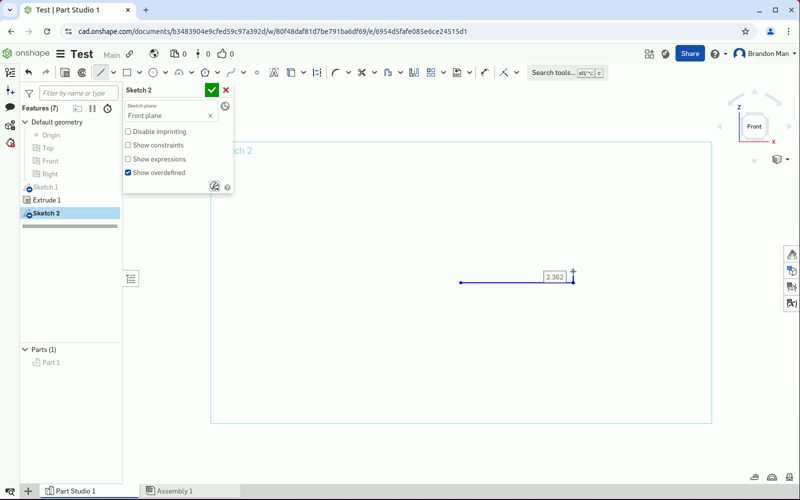
key(esc)
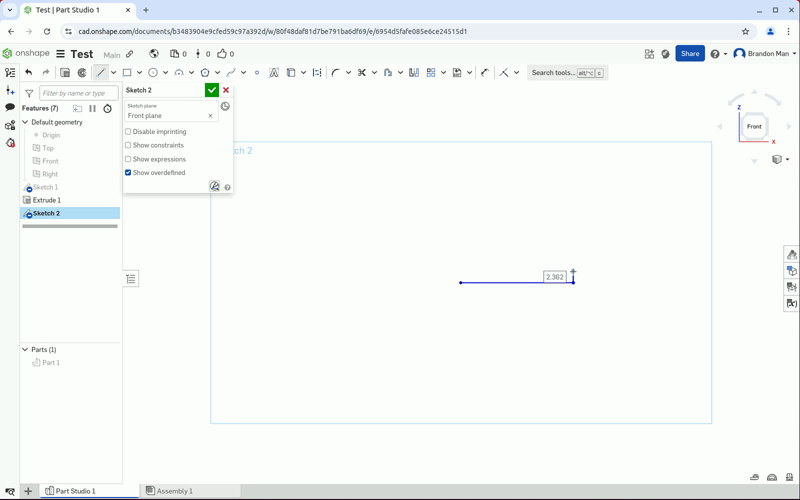
key(a)
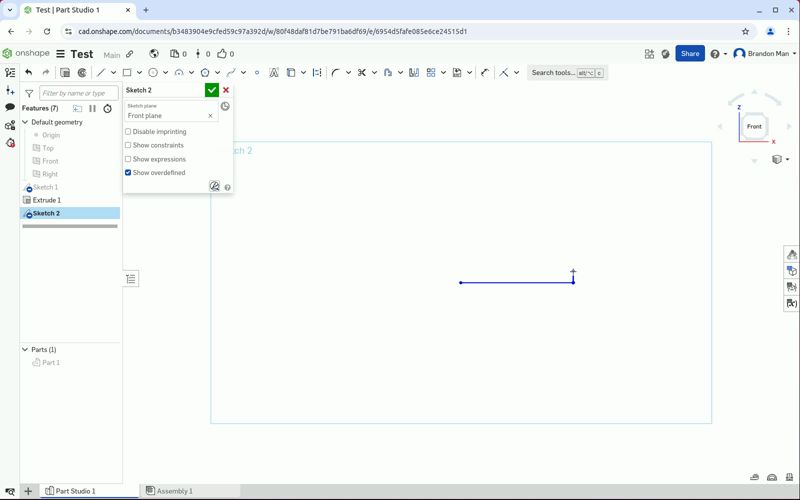
mouse_move(573, 271)
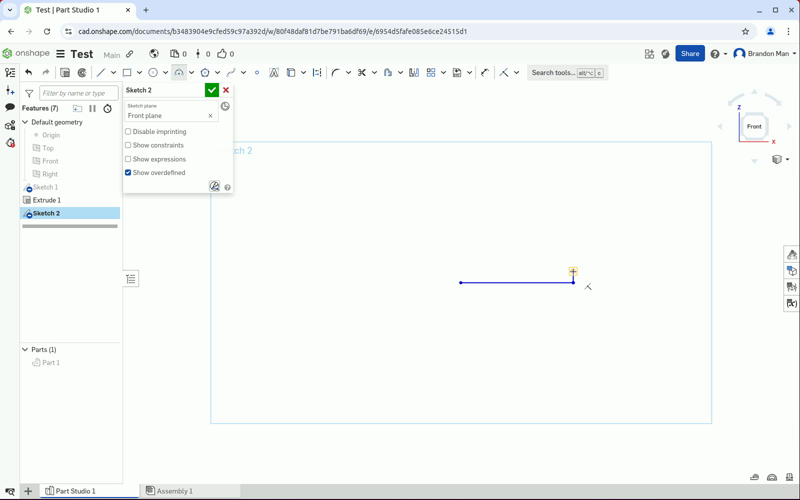
click(573, 271)
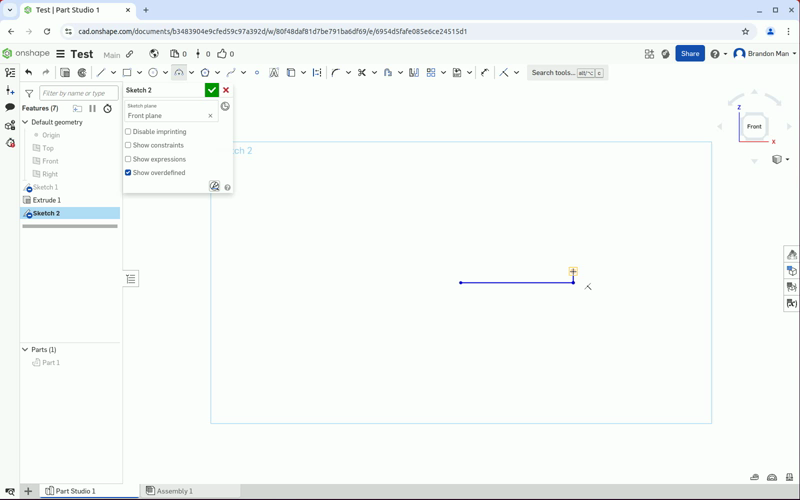
key_down(shift)
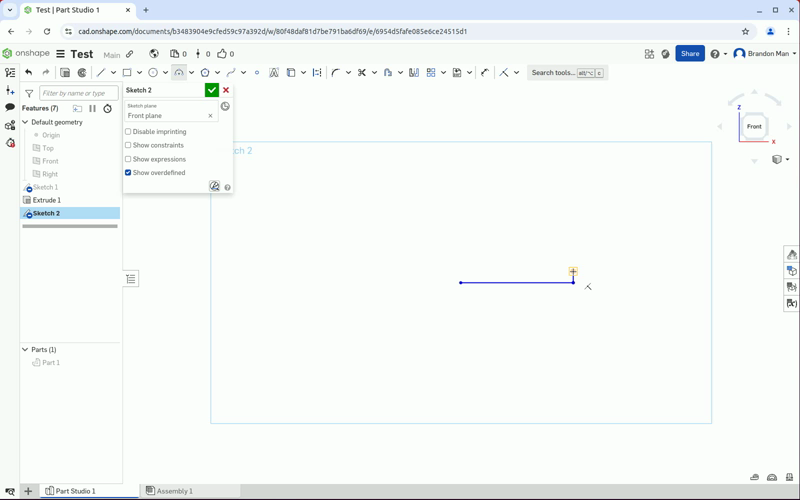
mouse_move(460, 170)
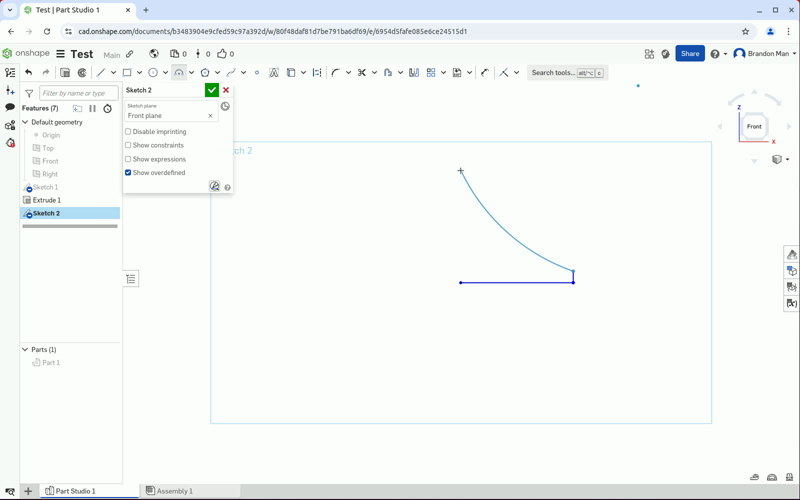
click(460, 170)
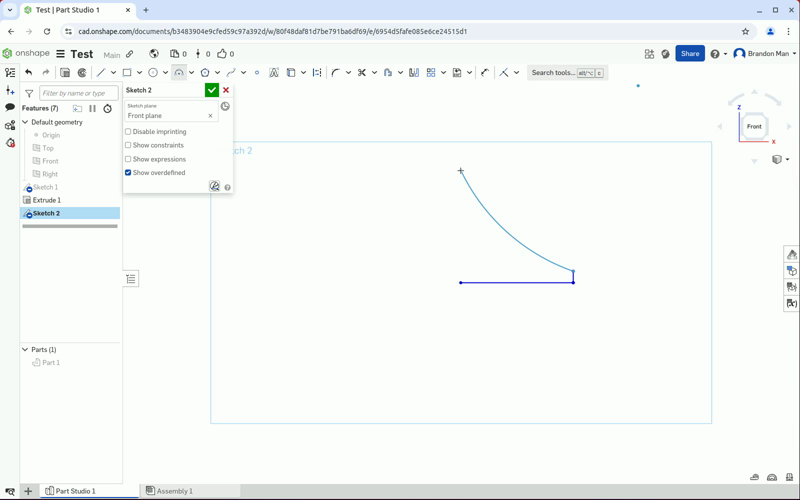
mouse_move(536, 198)
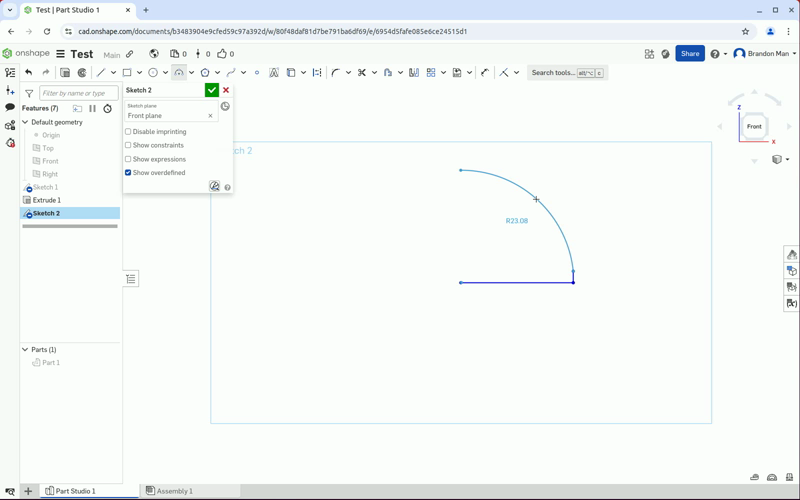
click(536, 198)
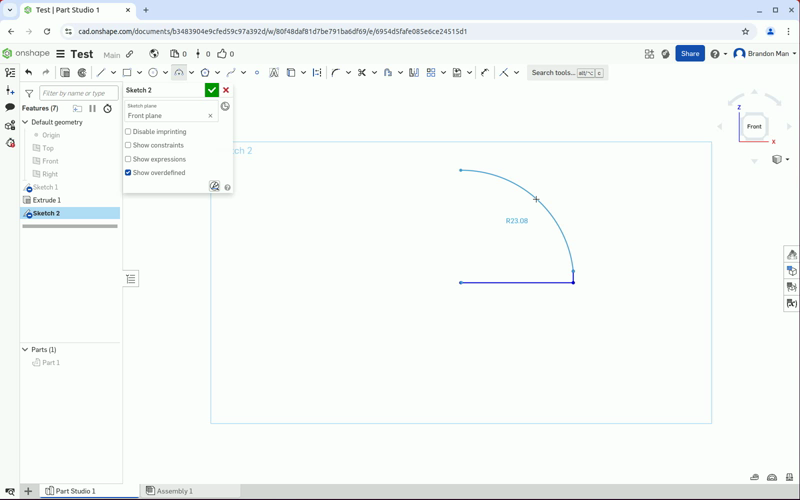
key_up(shift)
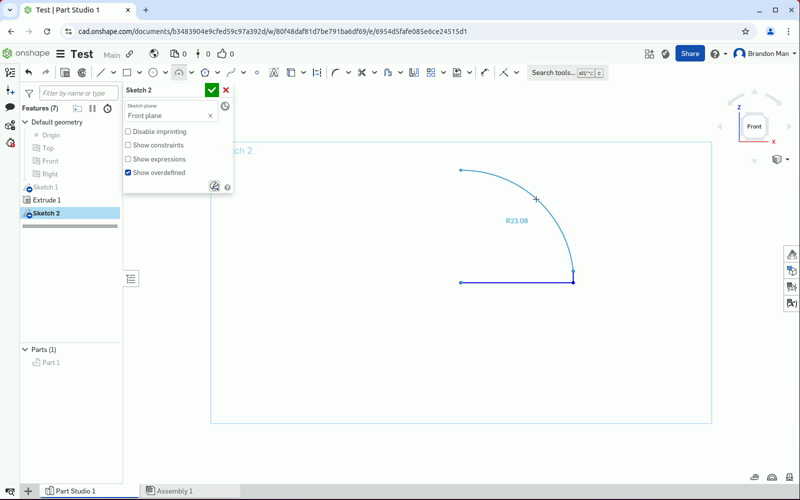
key(esc)
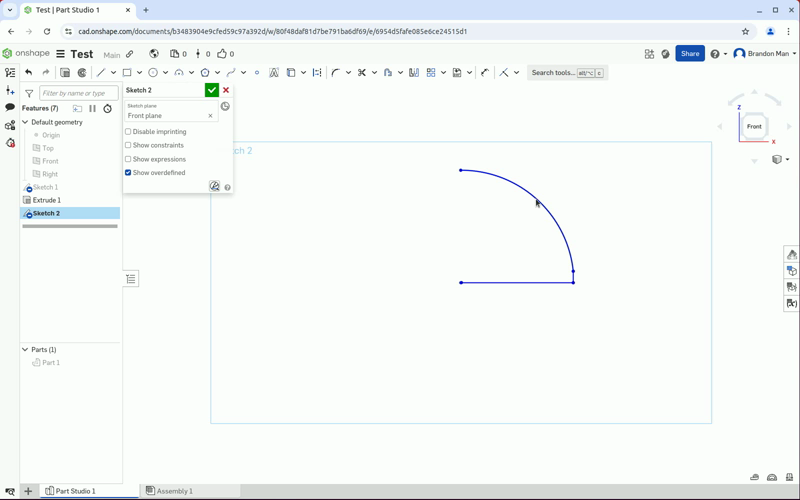
key(l)
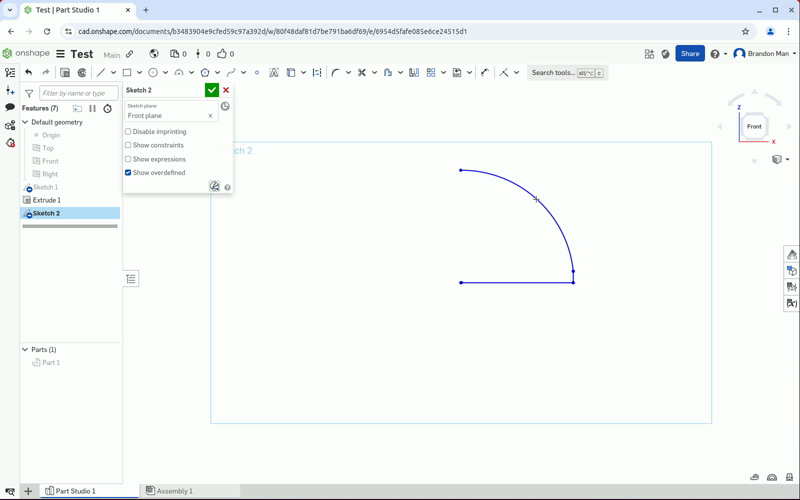
mouse_move(460, 170)
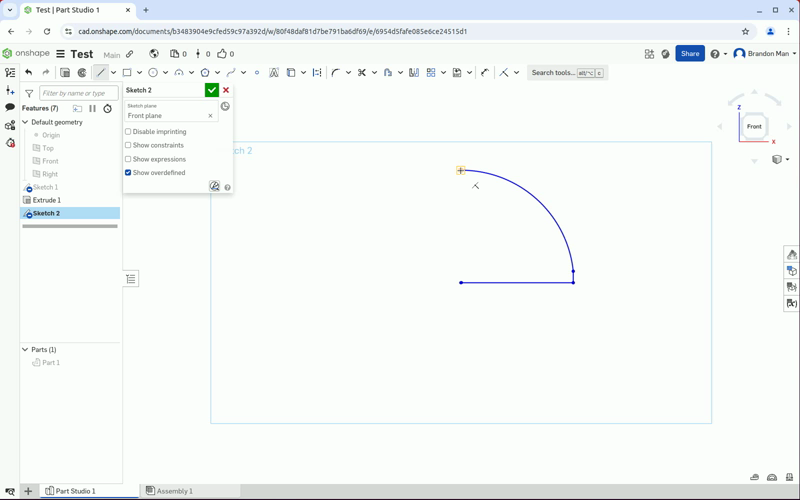
click(460, 170)
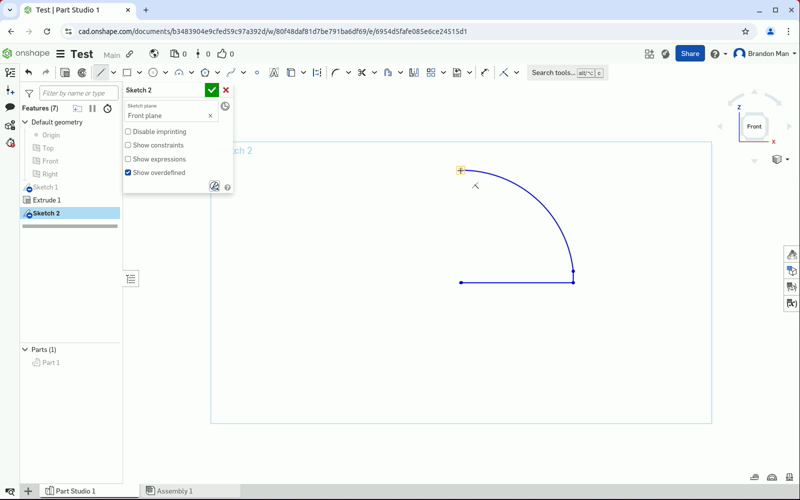
key_down(shift)
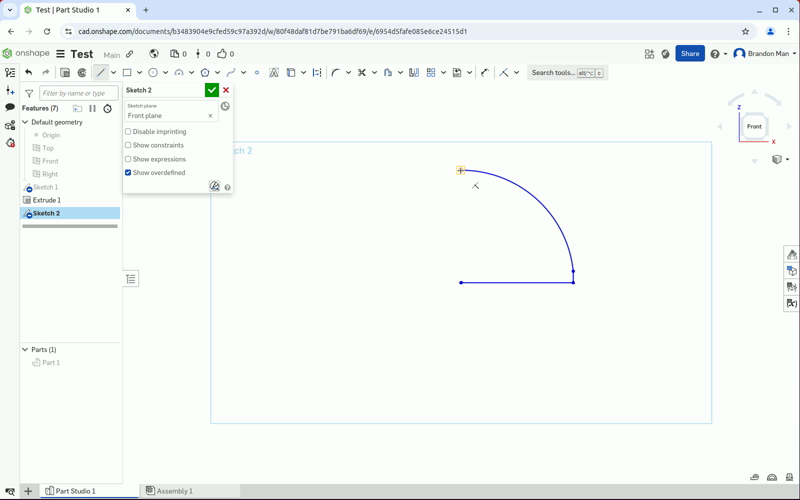
mouse_move(460, 282)
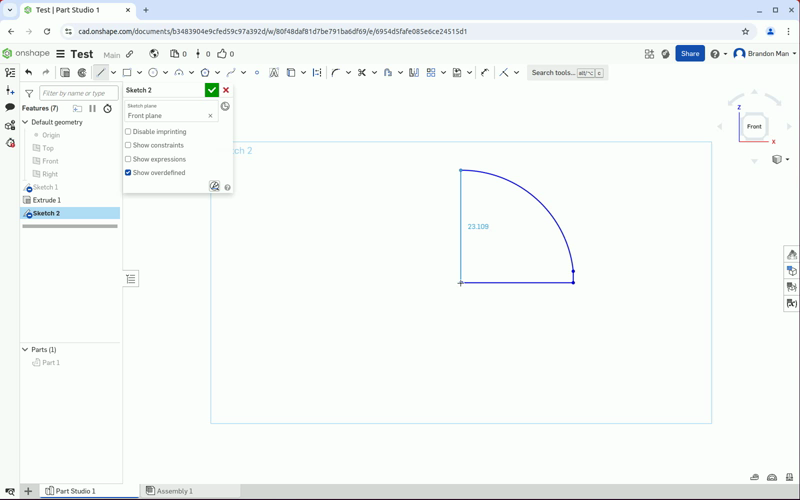
scroll(6)
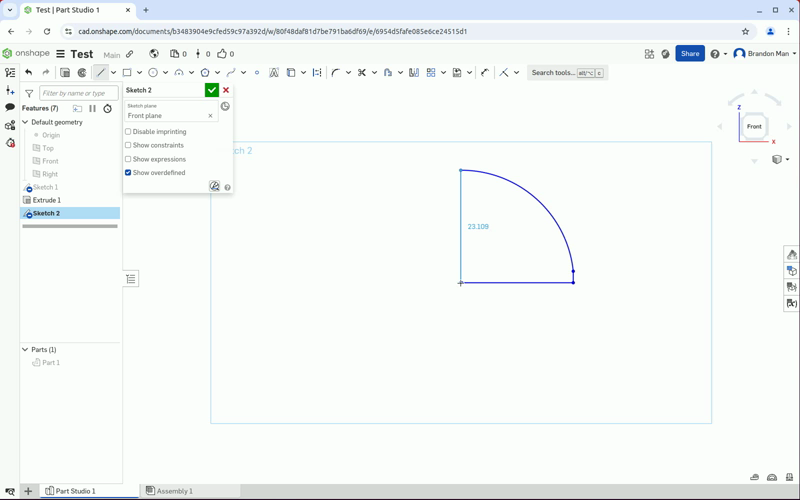
scroll(6)
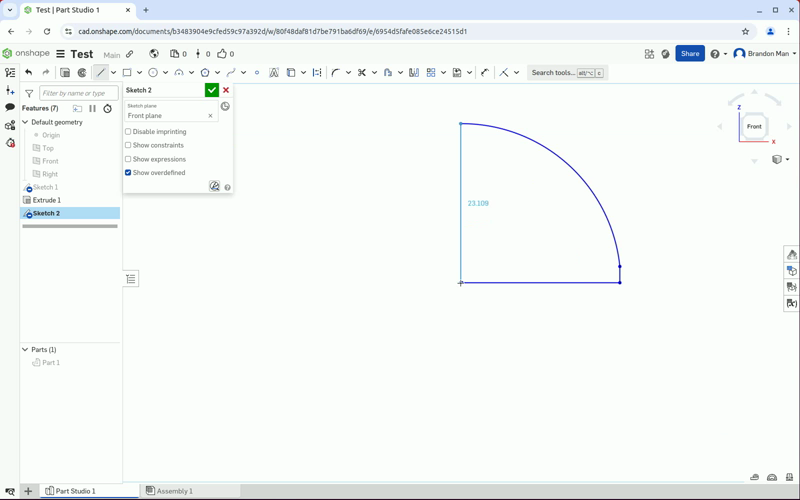
scroll(6)
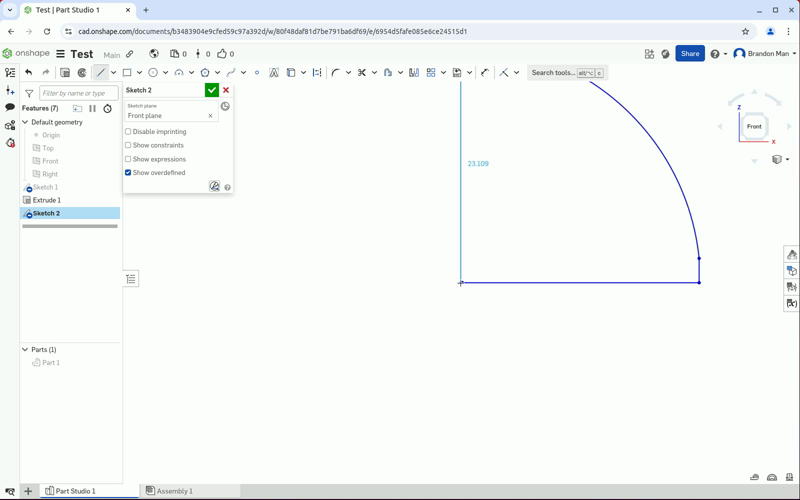
scroll(6)
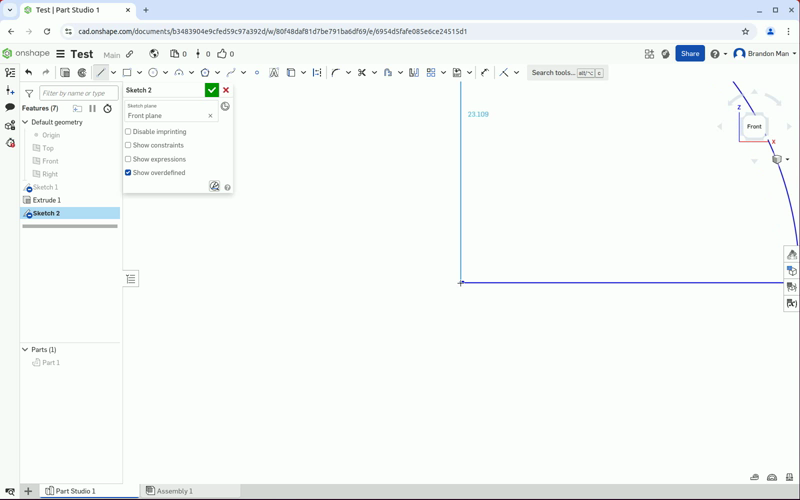
scroll(6)
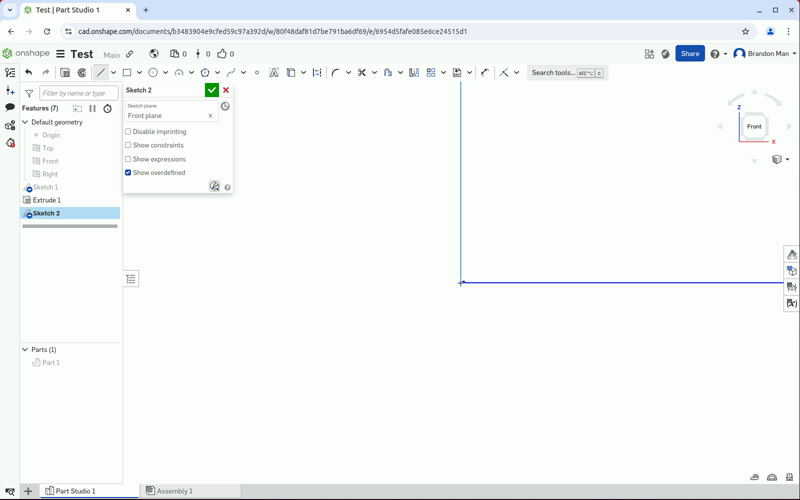
scroll(6)
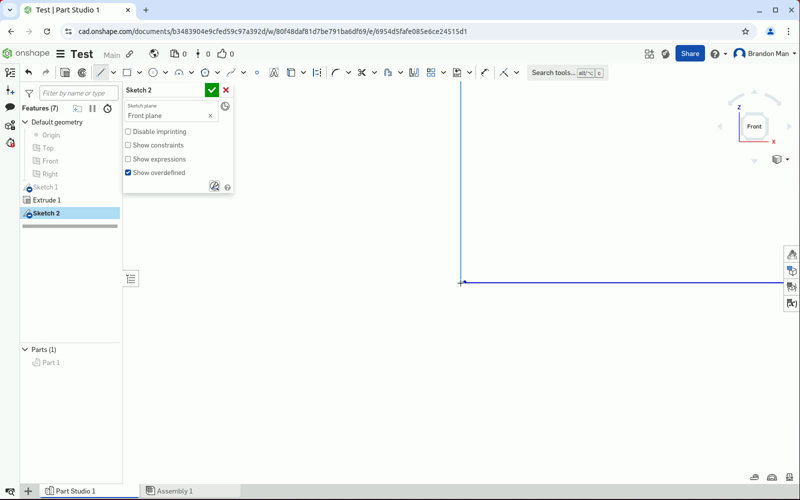
scroll(6)
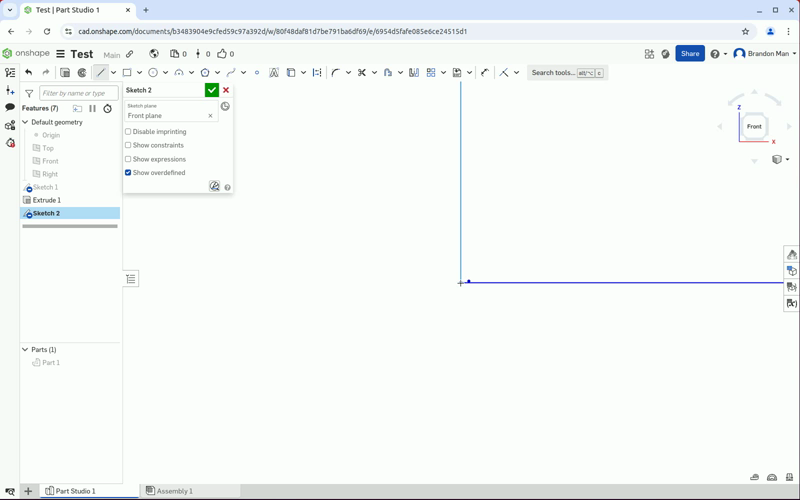
key_up(shift)
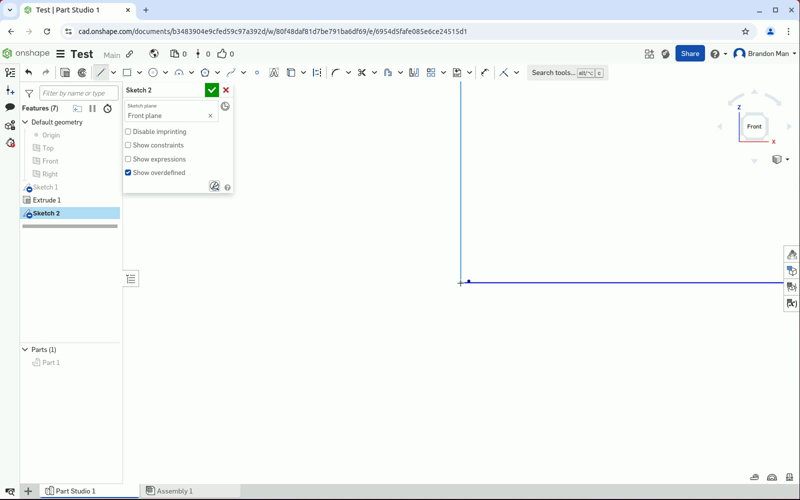
click(460, 282)
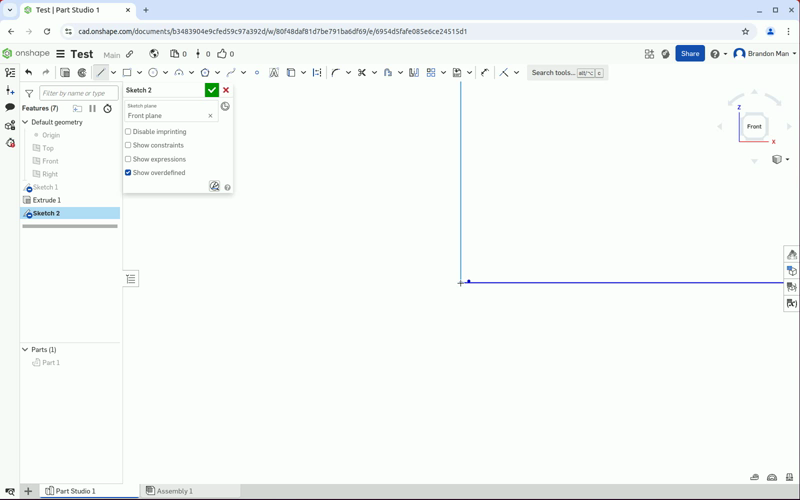
scroll(-6)
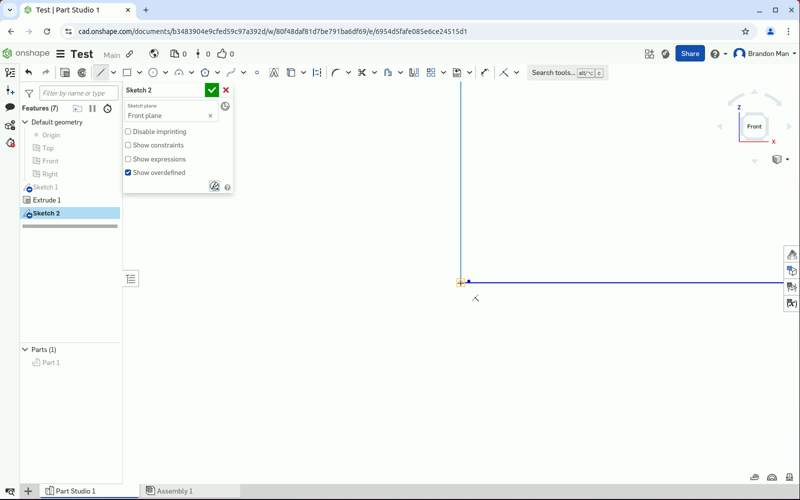
scroll(-6)
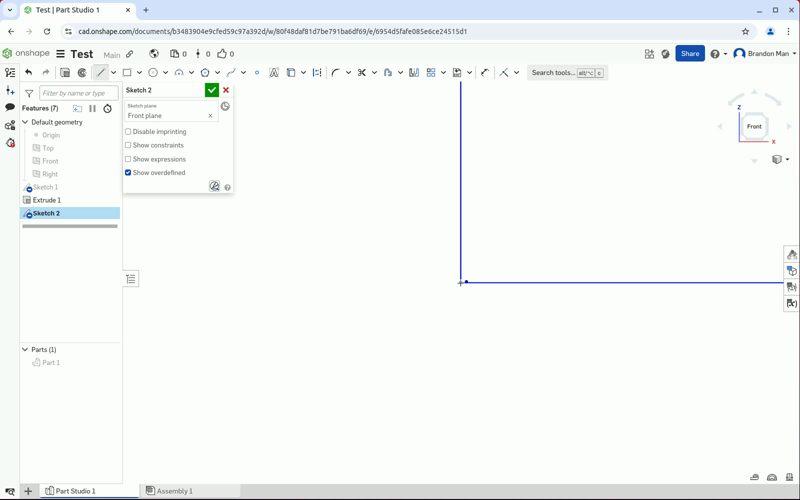
scroll(-6)
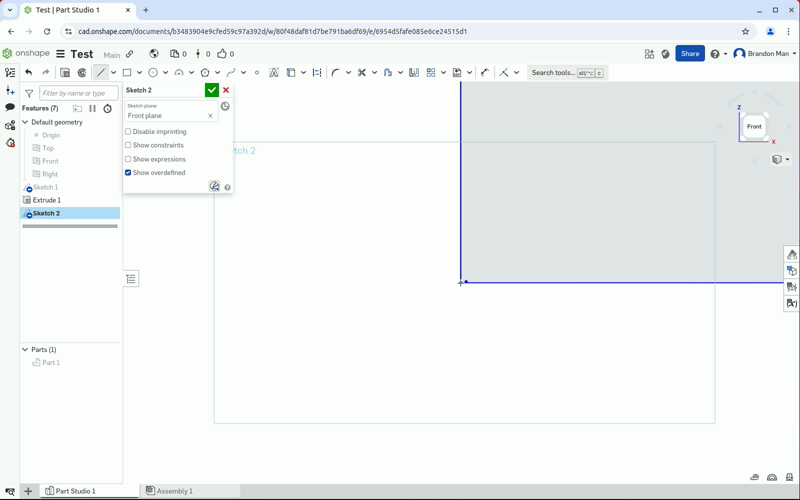
scroll(-6)
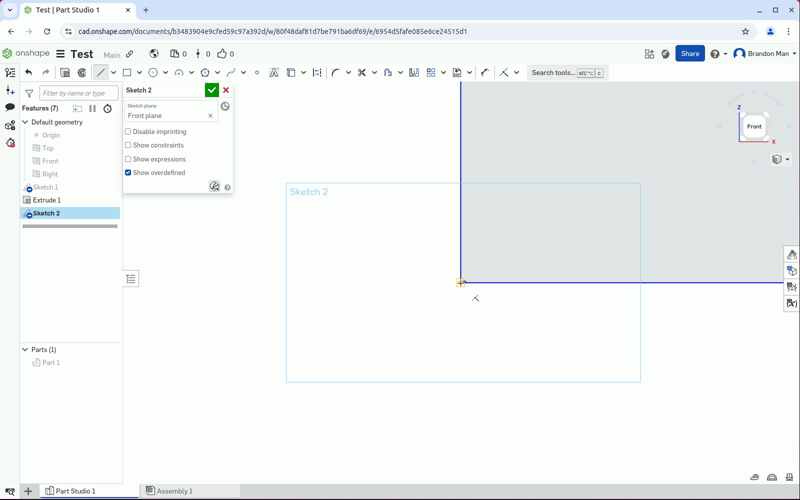
scroll(-6)
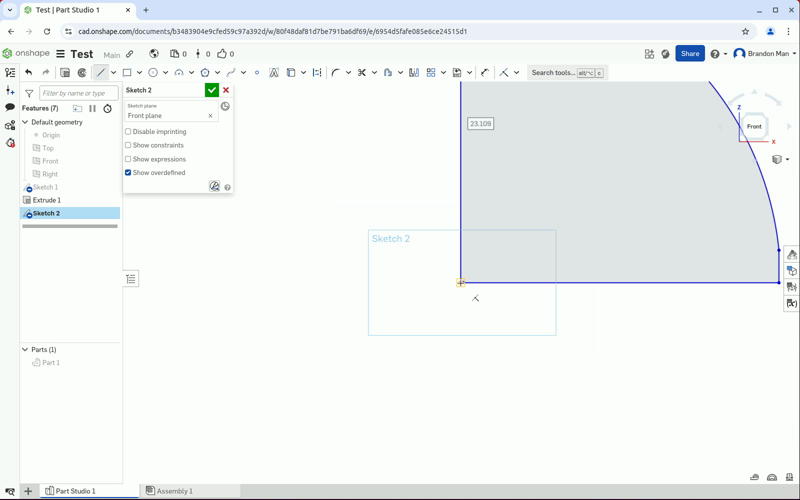
scroll(-6)
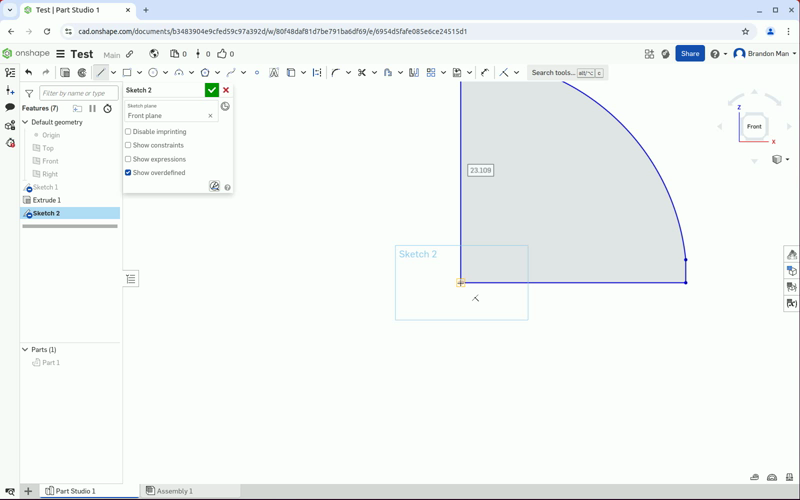
scroll(-6)
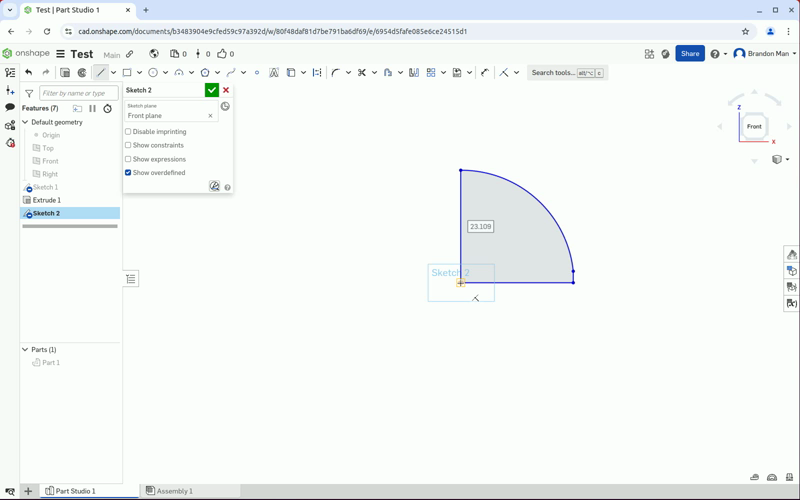
key(esc)
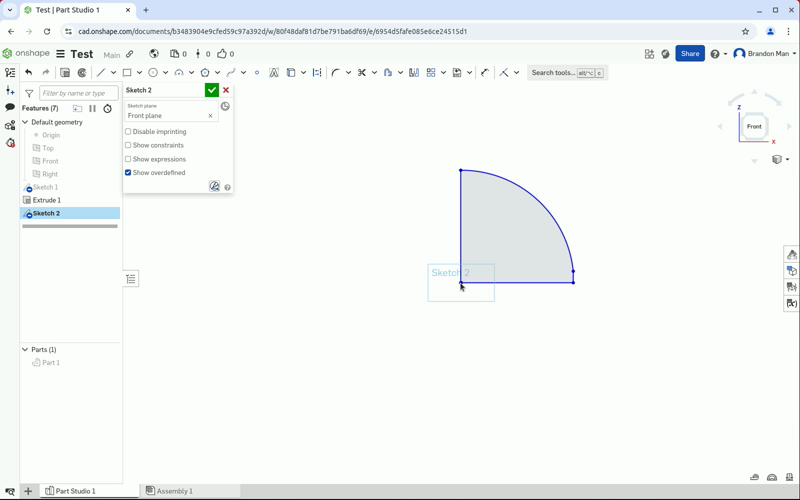
mouse_move(519, 257)
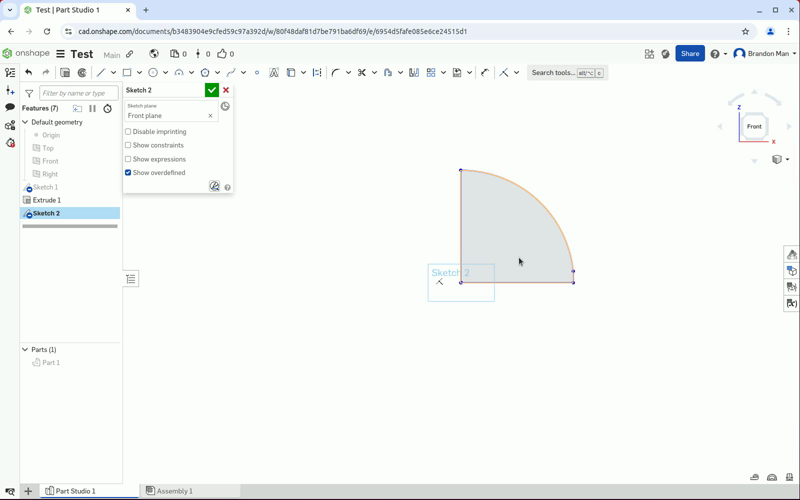
click(519, 257)
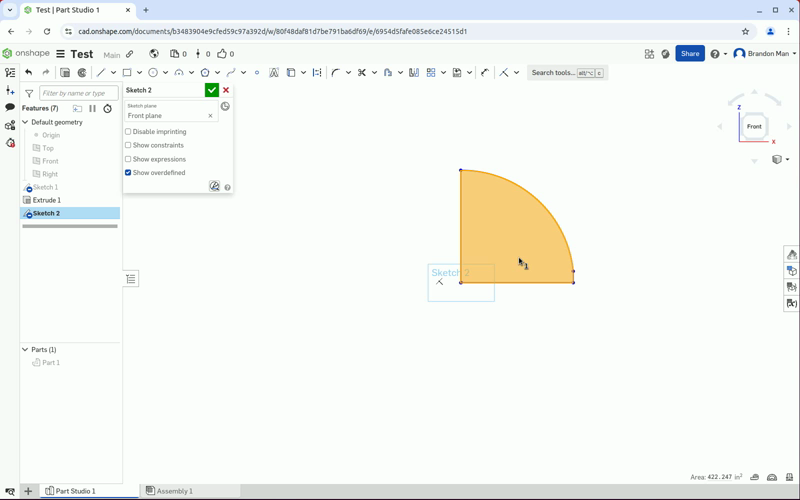
mouse_move(73, 352)
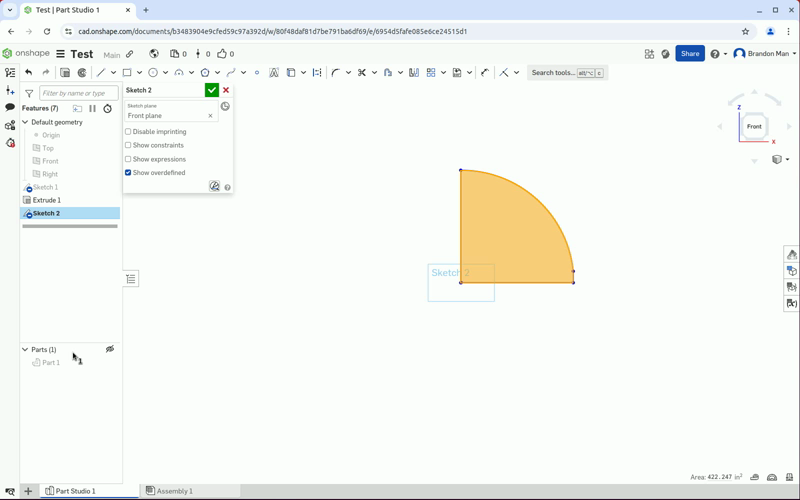
key(shift+y)
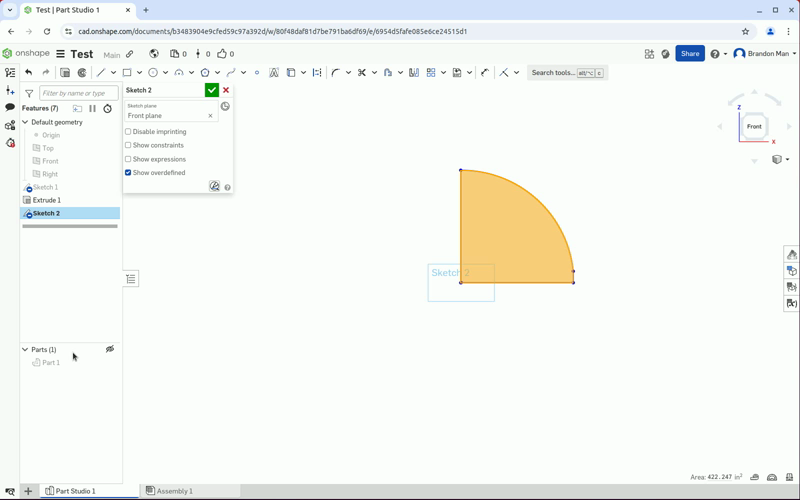
key(shift+e)
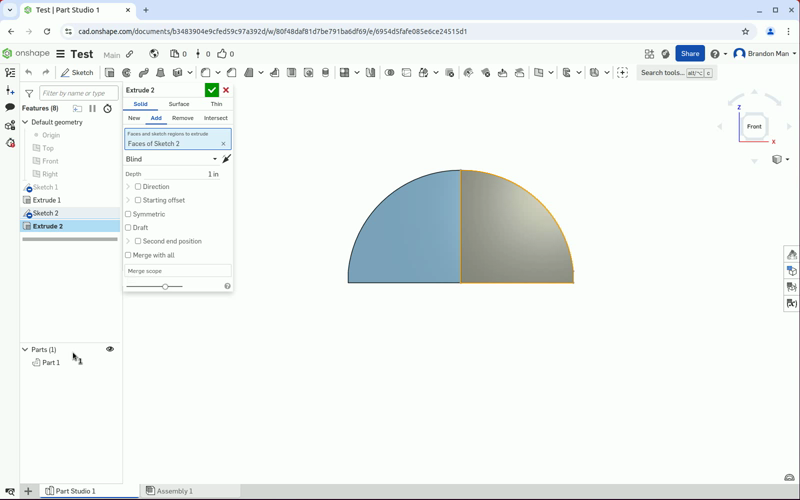
mouse_move(143, 106)
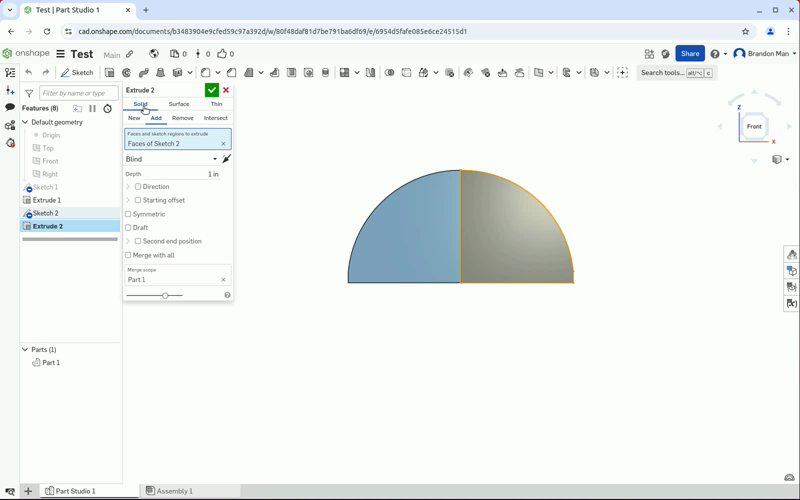
click(143, 106)
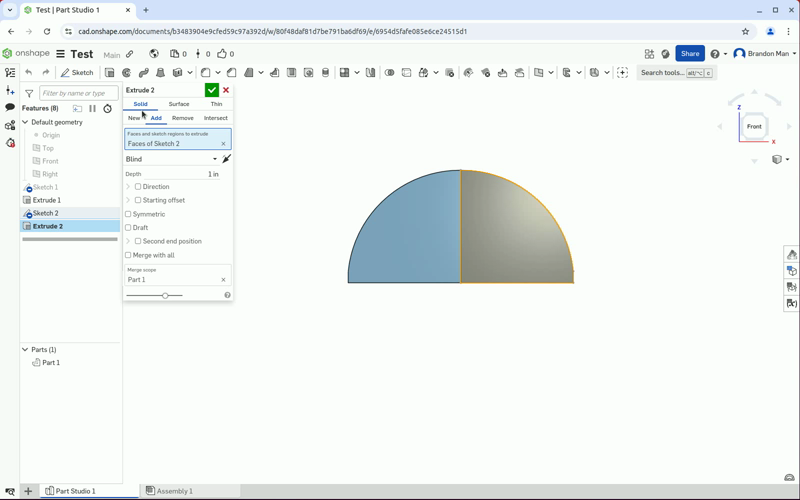
mouse_move(137, 120)
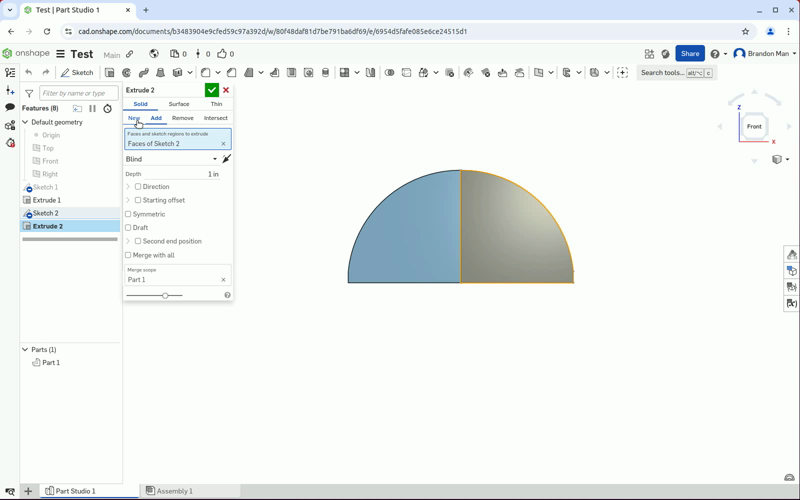
click(137, 120)
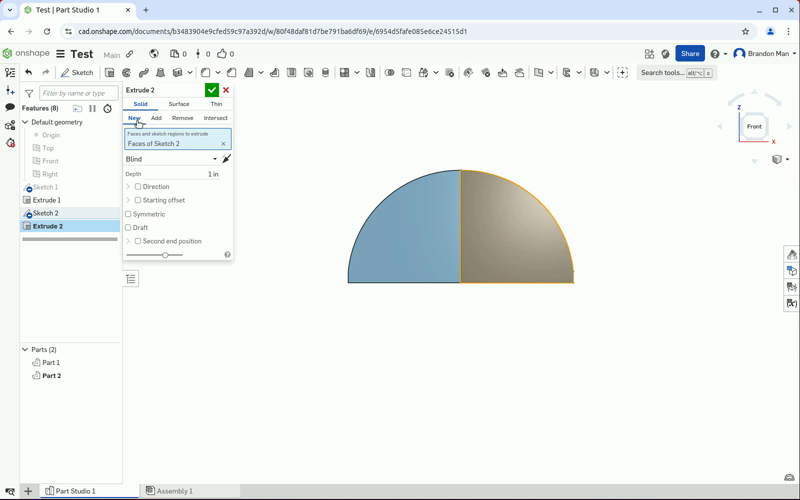
key(tab, 4)
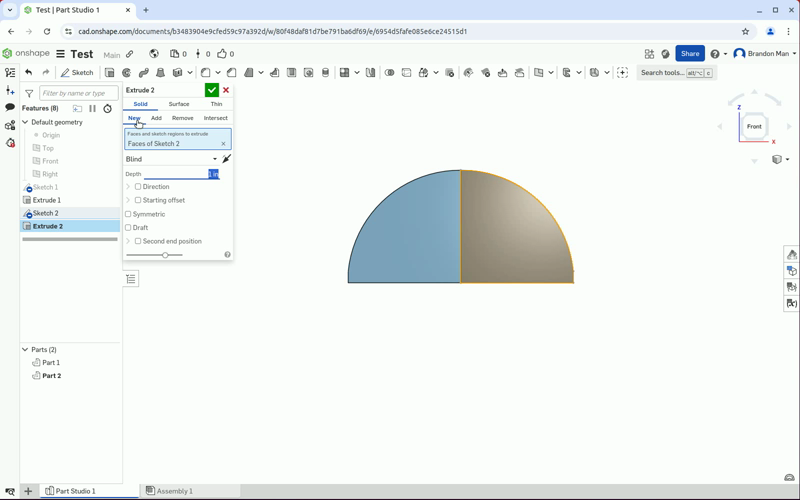
text(1.444)
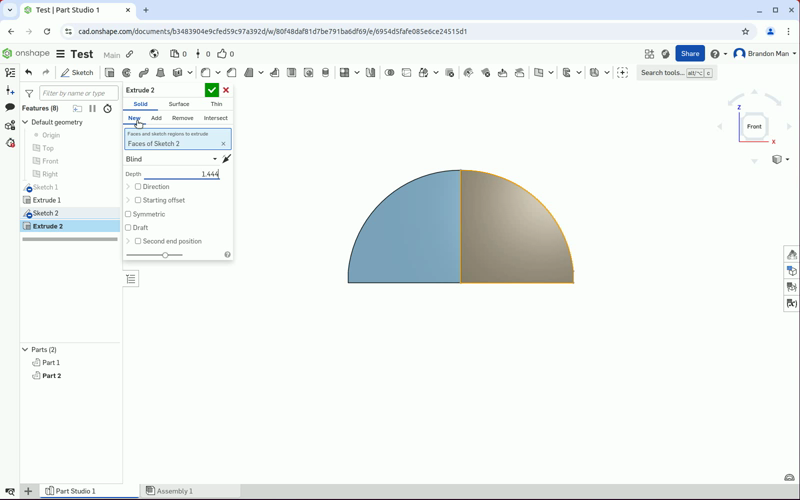
key(enter)
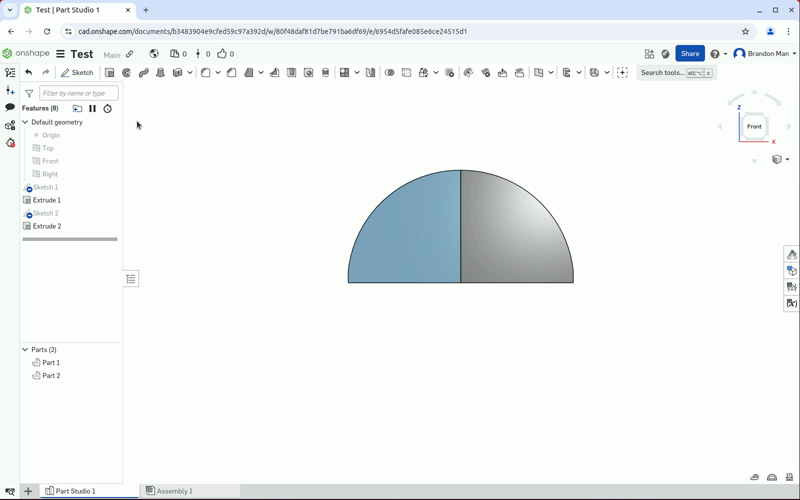
key(shift+h)
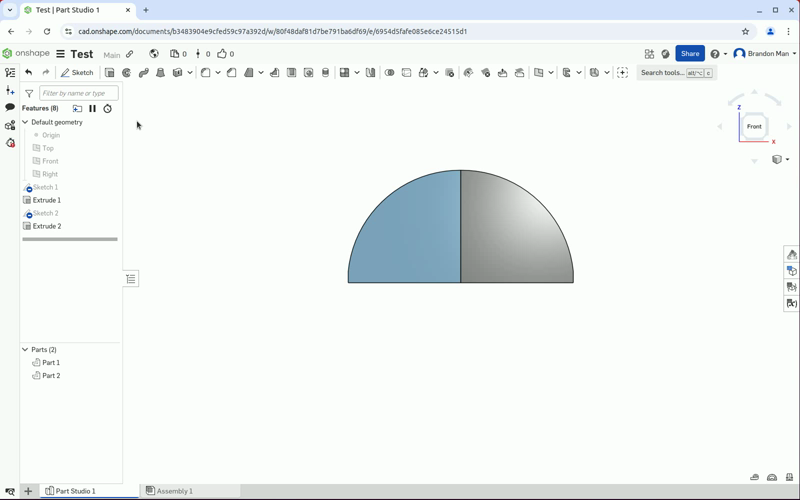
key(shift+h)
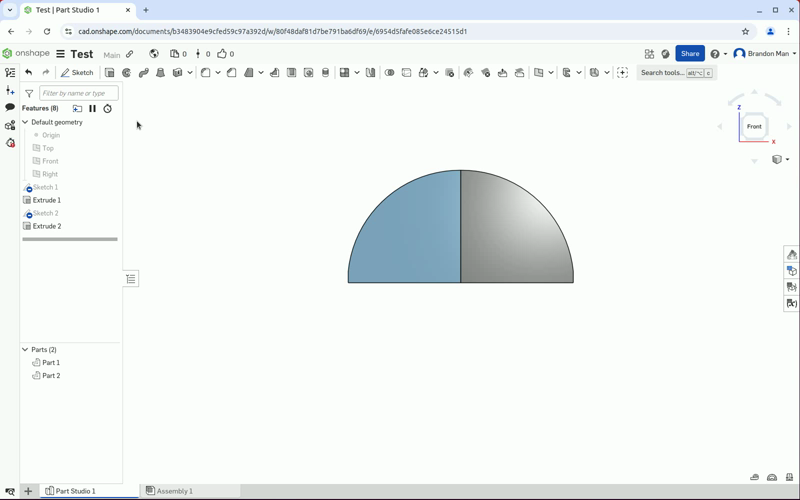
key(shift+7)
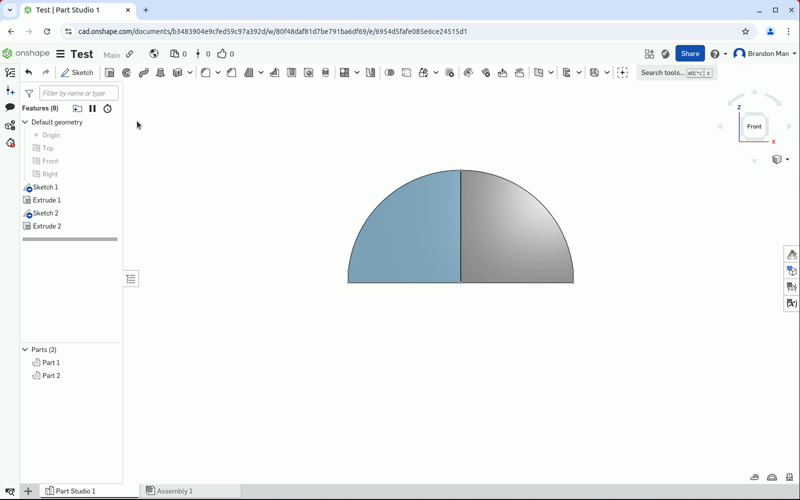
key(left, 2)
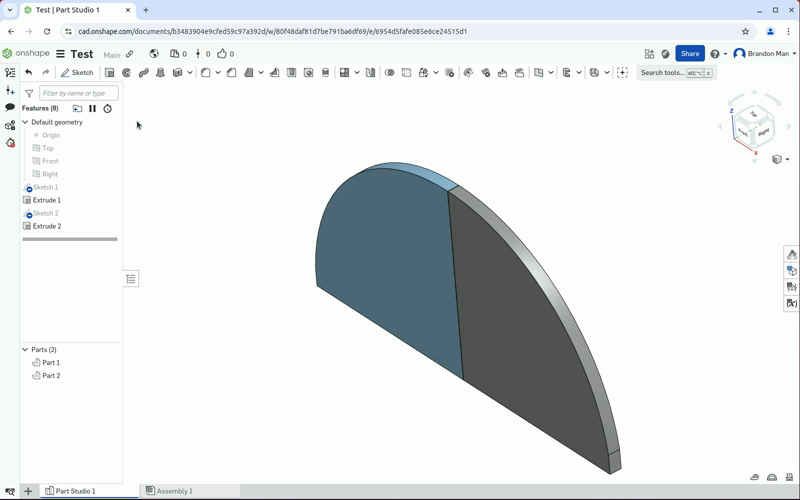
key(down, 2)
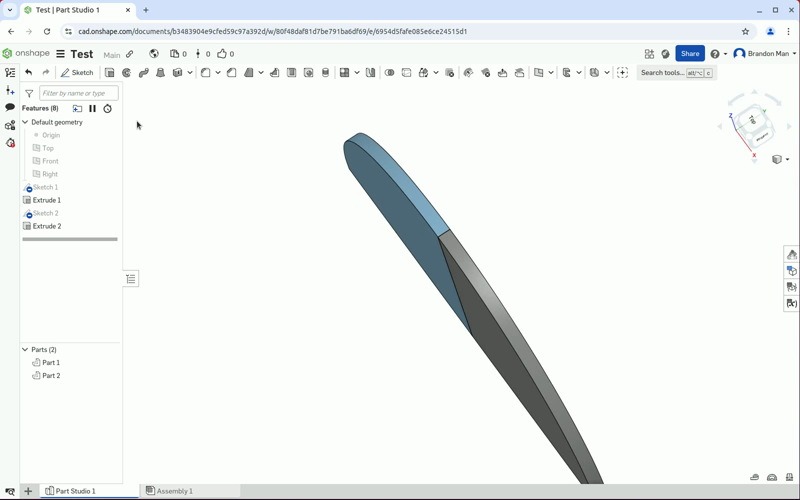
key(up, 2)
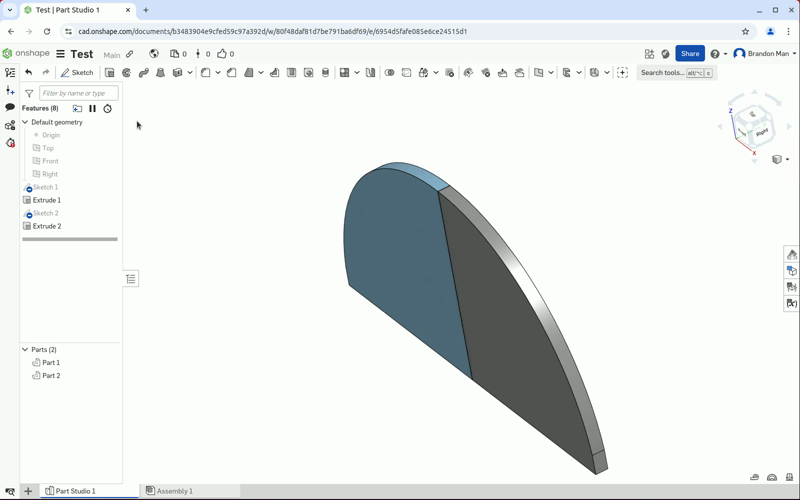
key(right, 2)
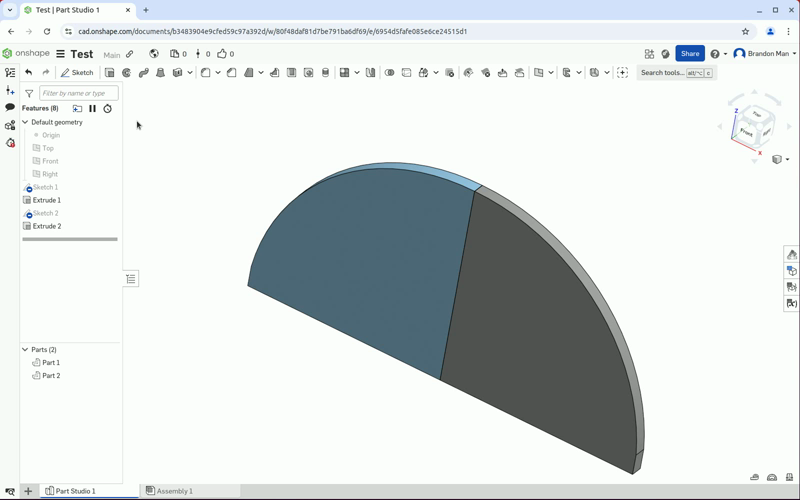
mouse_move(73, 189)
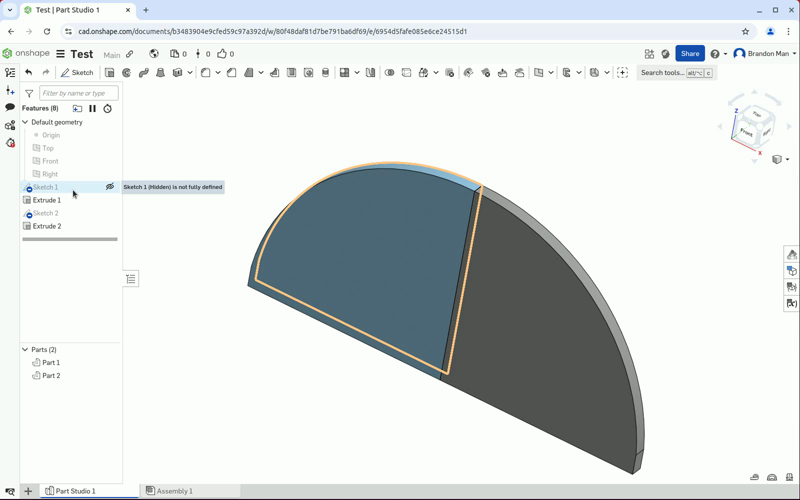
click(73, 189)